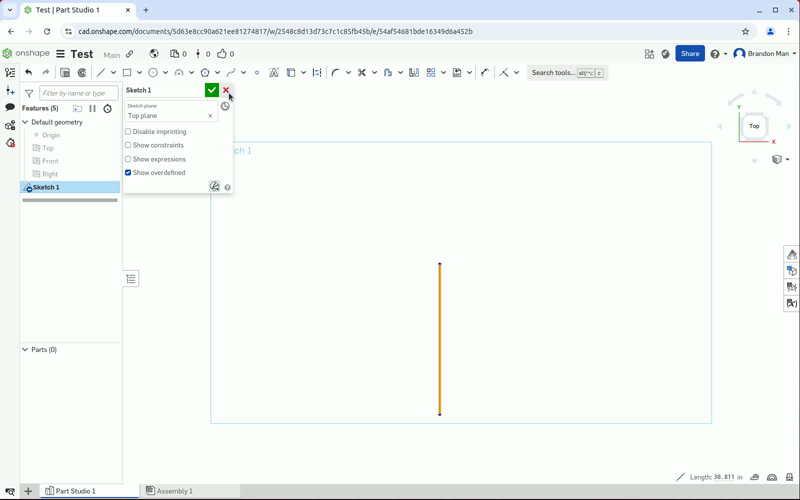
key(shift+h)
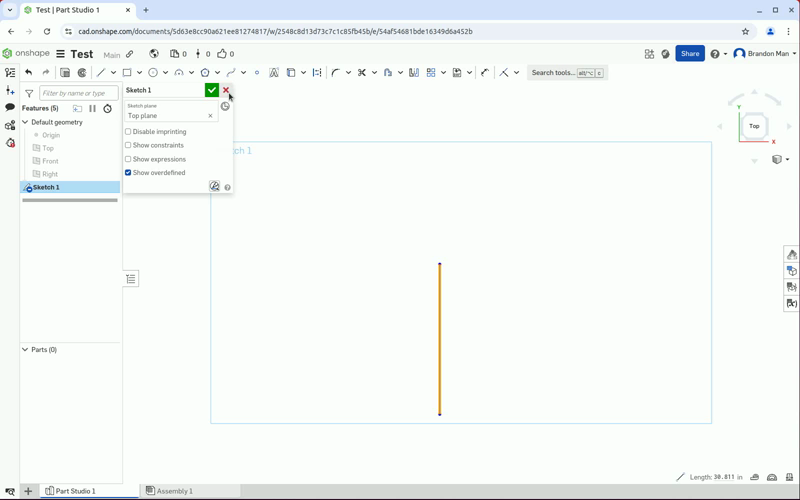
key(shift+s)
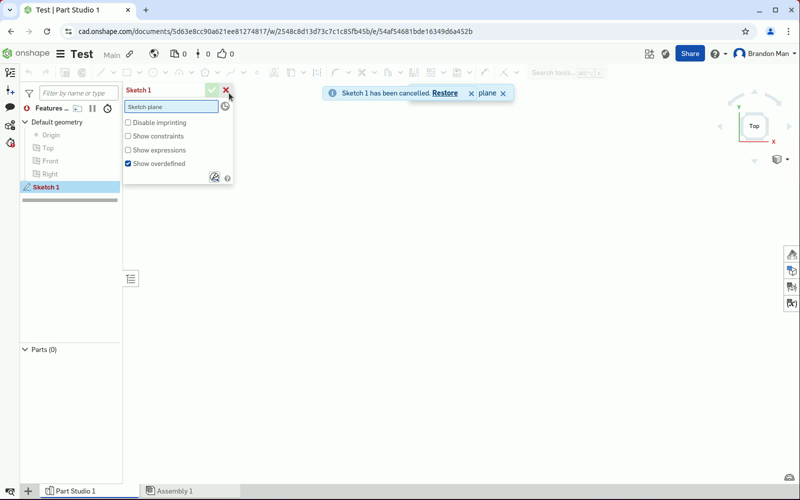
mouse_move(73, 150)
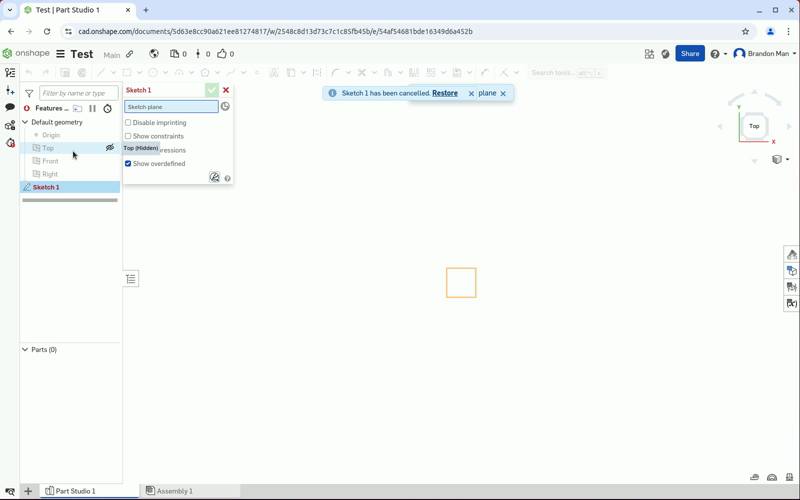
click(73, 150)
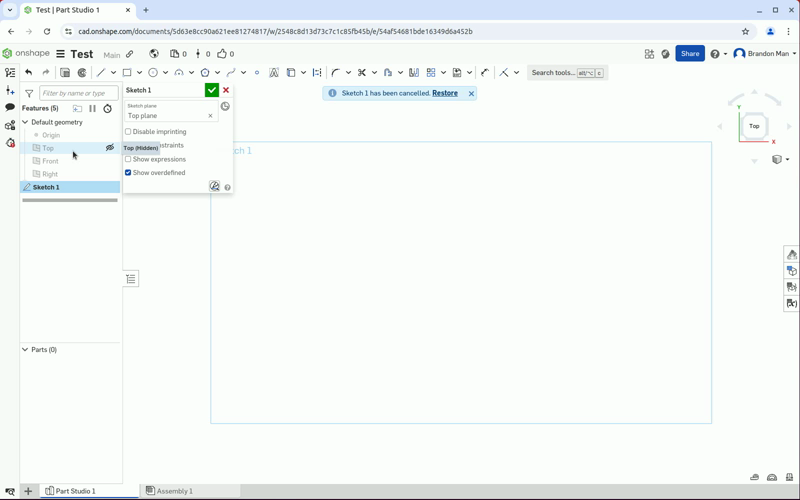
mouse_move(73, 352)
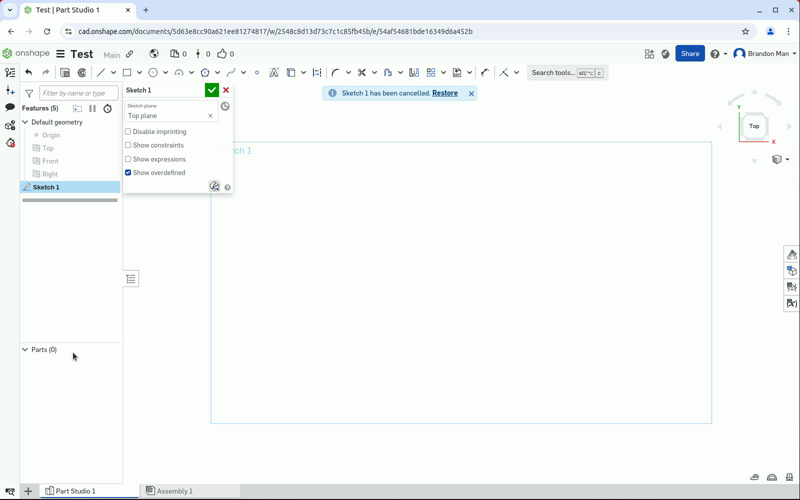
key(y)
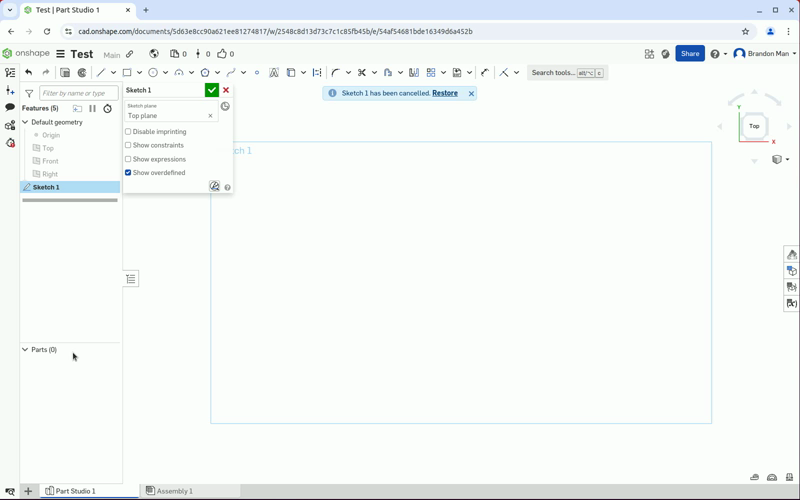
key(c)
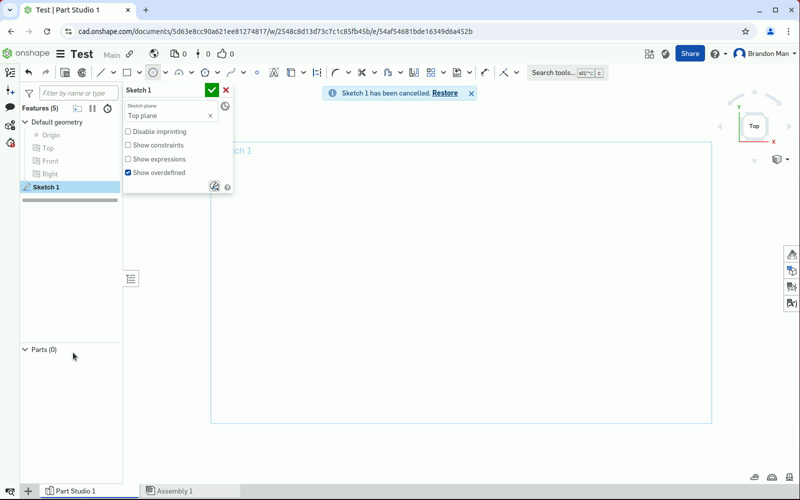
key_down(shift)
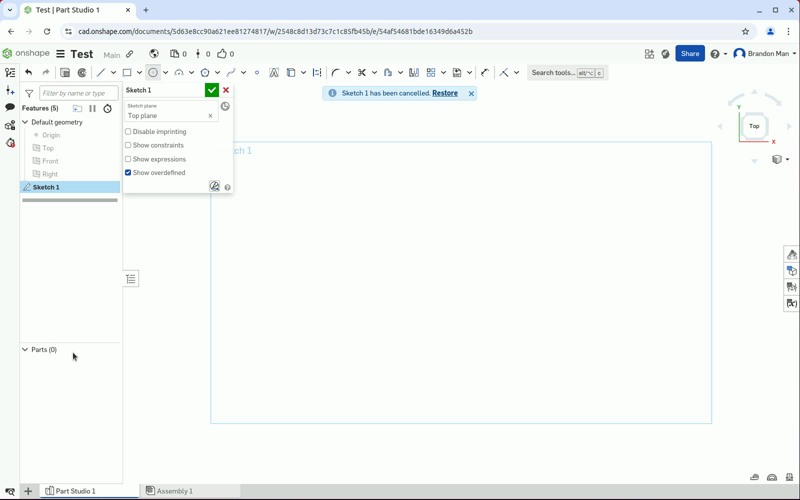
mouse_move(461, 352)
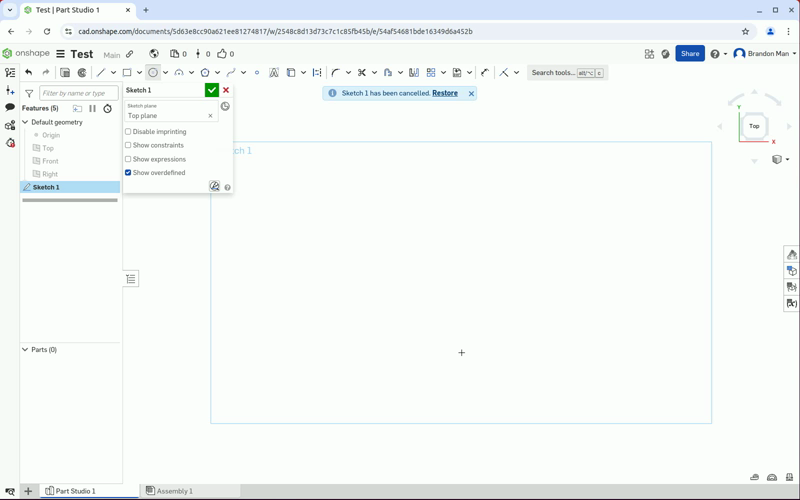
click(461, 352)
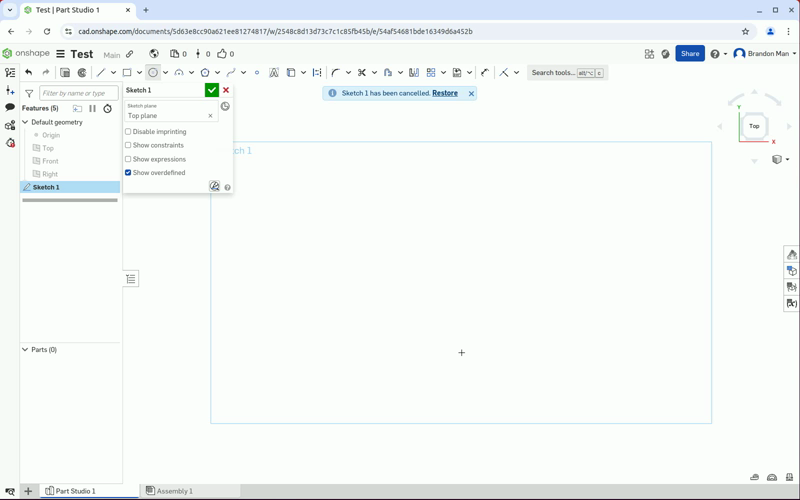
key_up(shift)
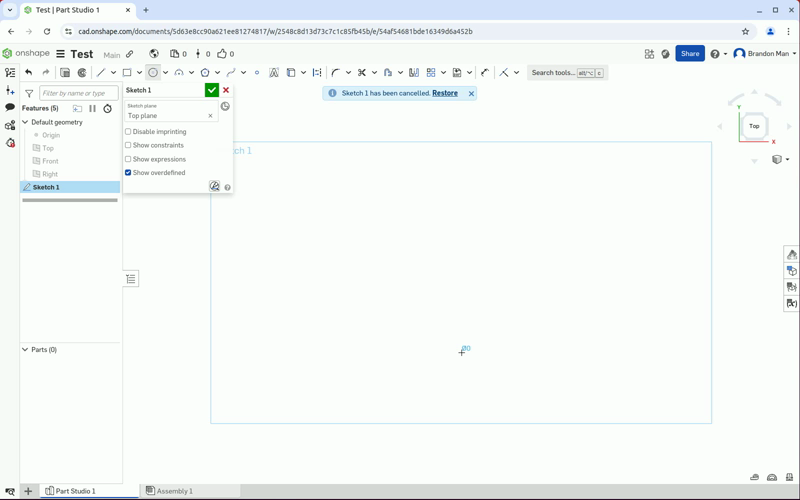
mouse_move(489, 352)
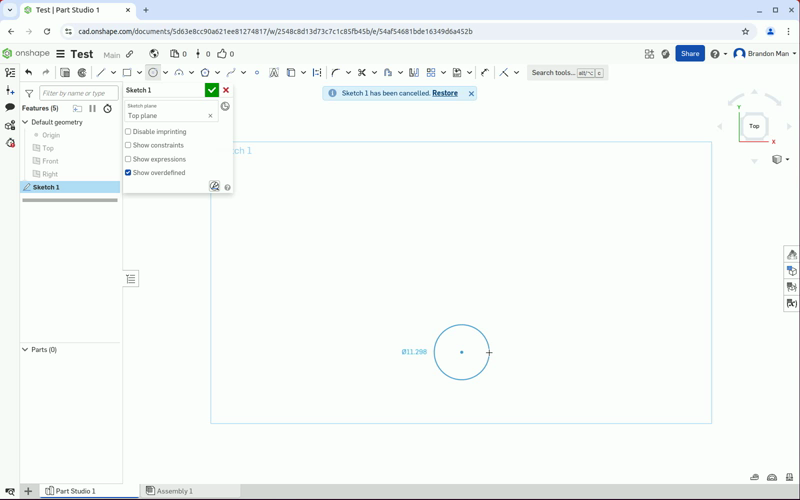
click(489, 352)
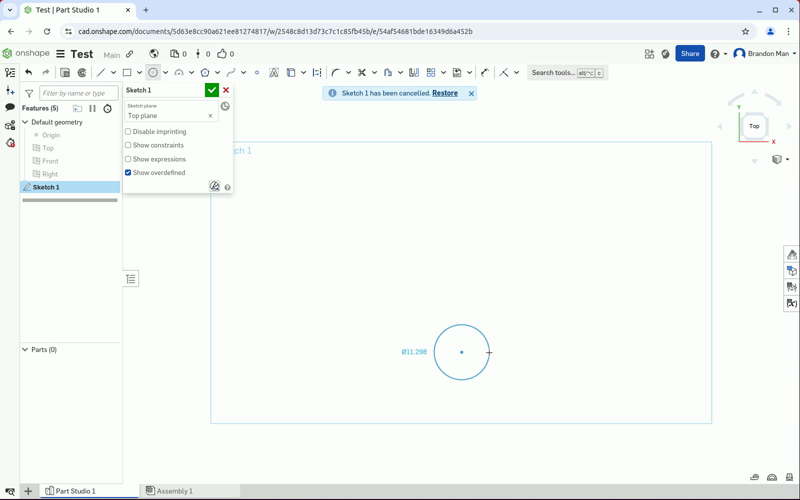
key(esc)
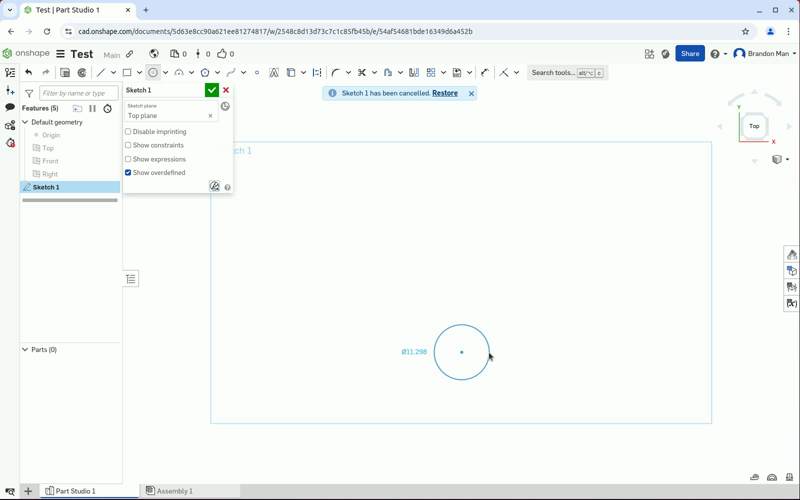
mouse_move(466, 340)
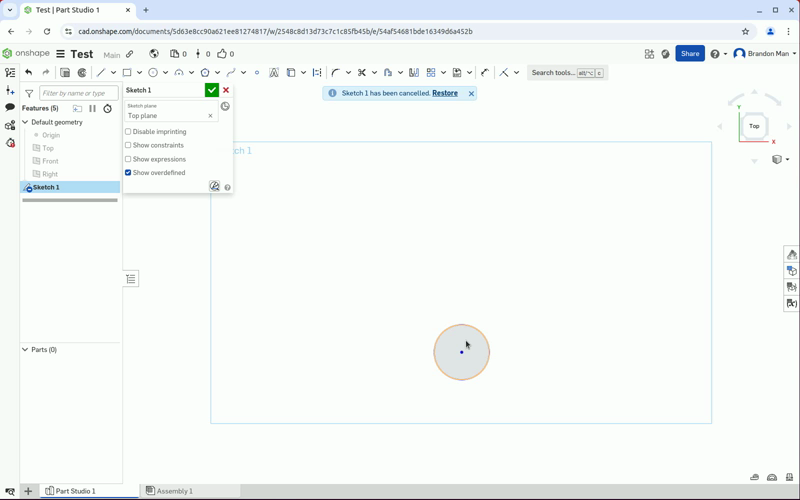
click(466, 340)
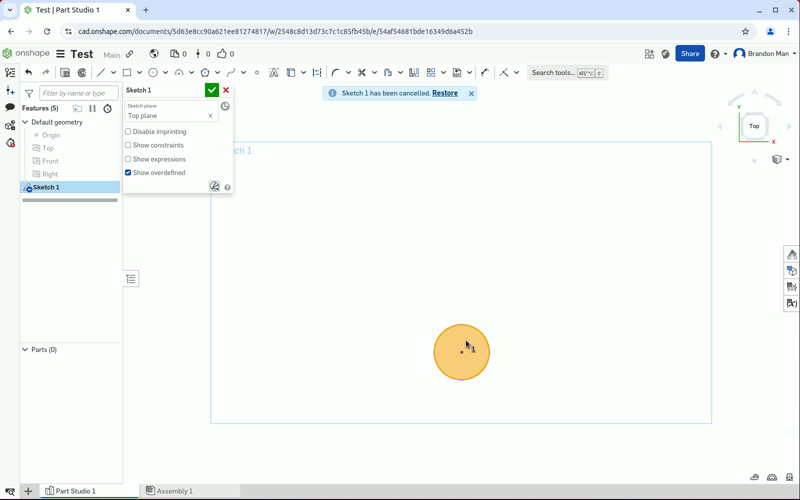
mouse_move(73, 352)
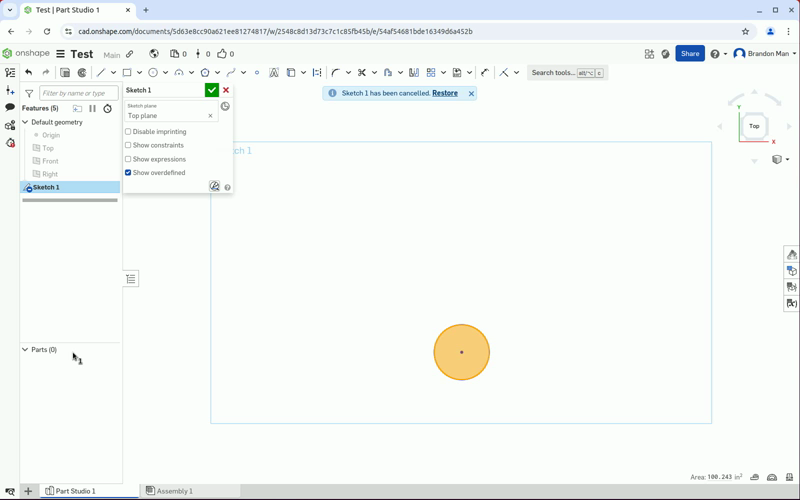
key(shift+y)
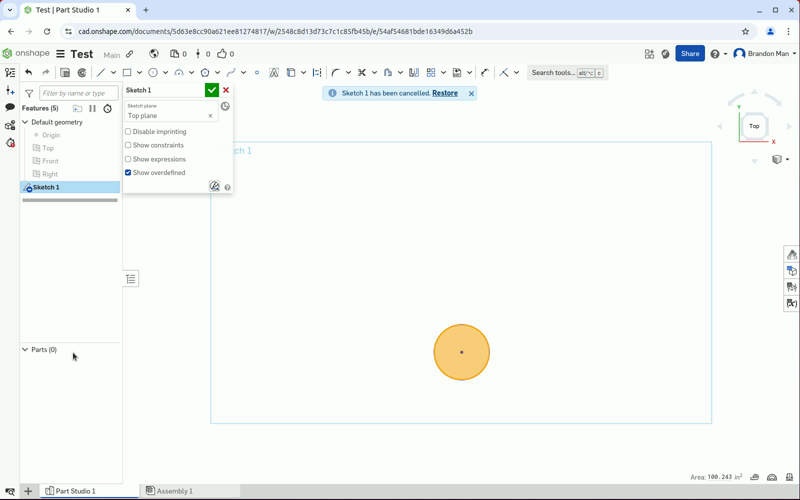
key(shift+e)
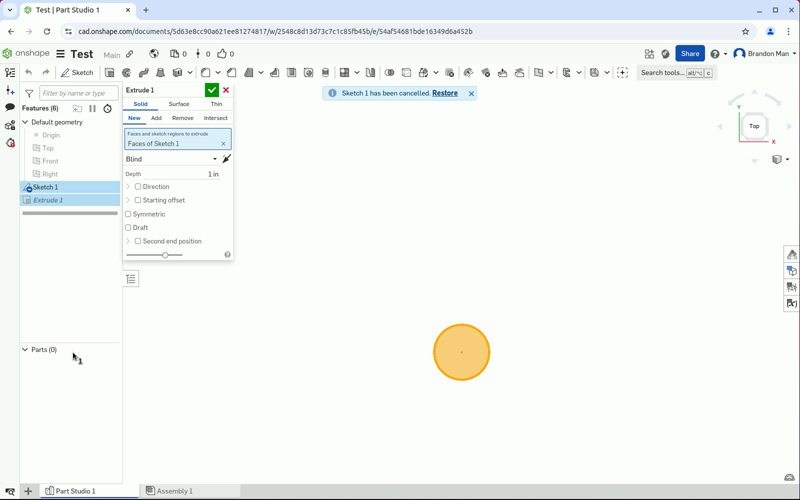
mouse_move(143, 106)
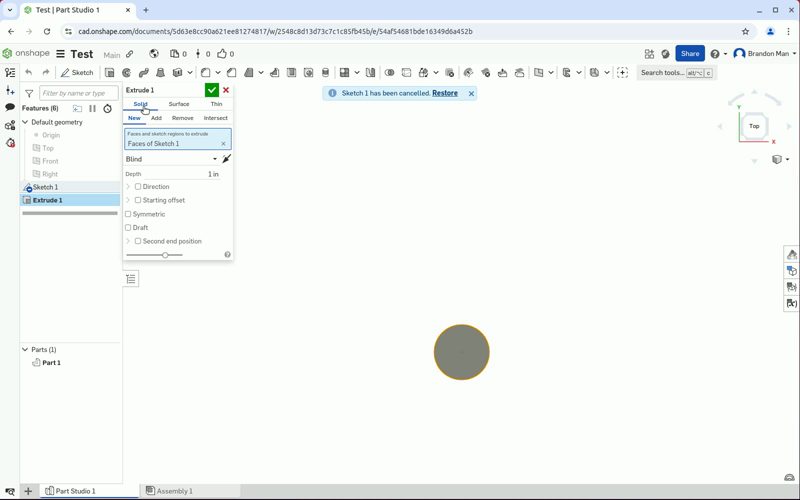
click(143, 106)
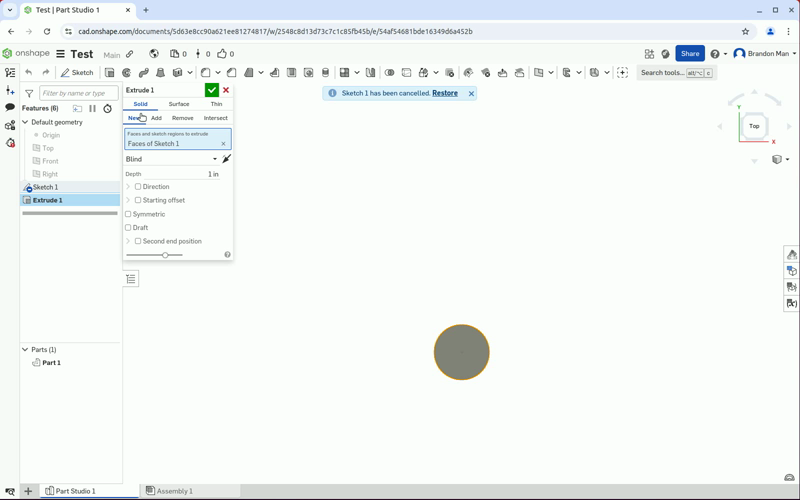
mouse_move(137, 120)
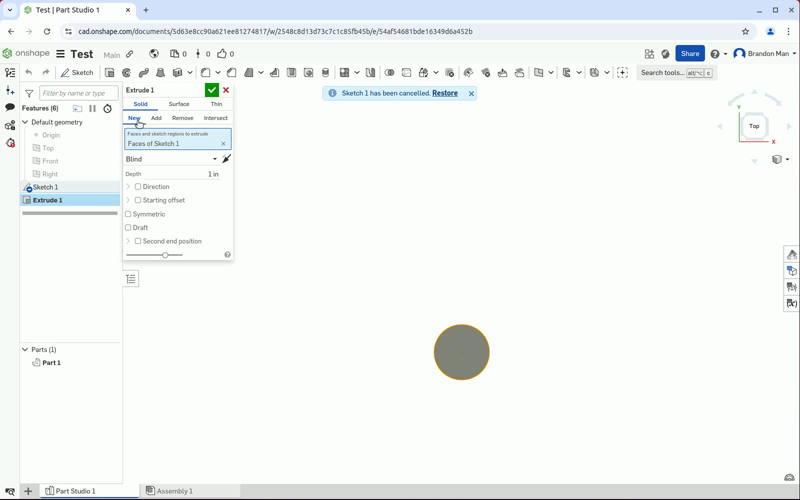
click(137, 120)
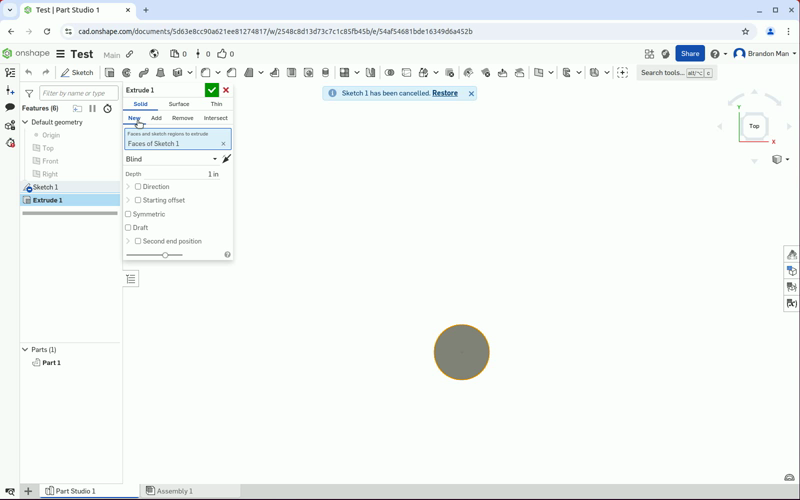
key(tab, 4)
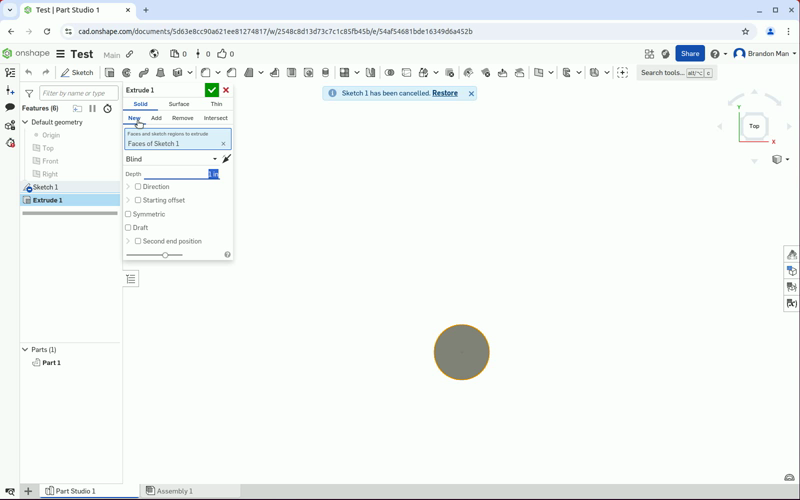
text(6.981)
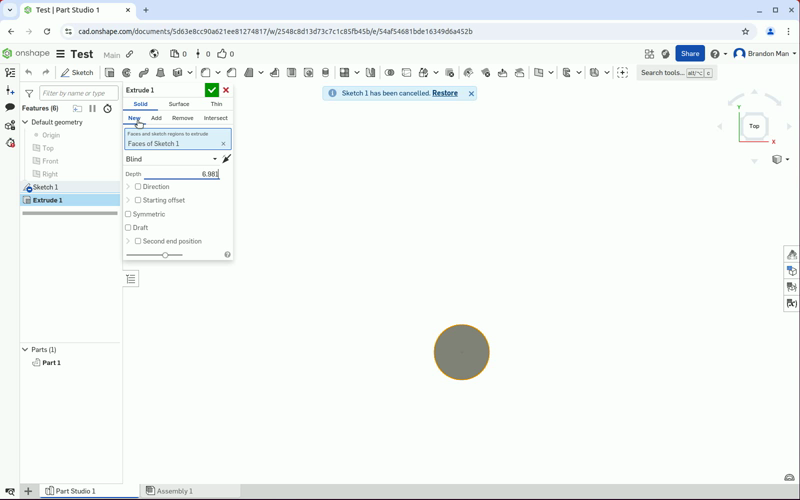
key(enter)
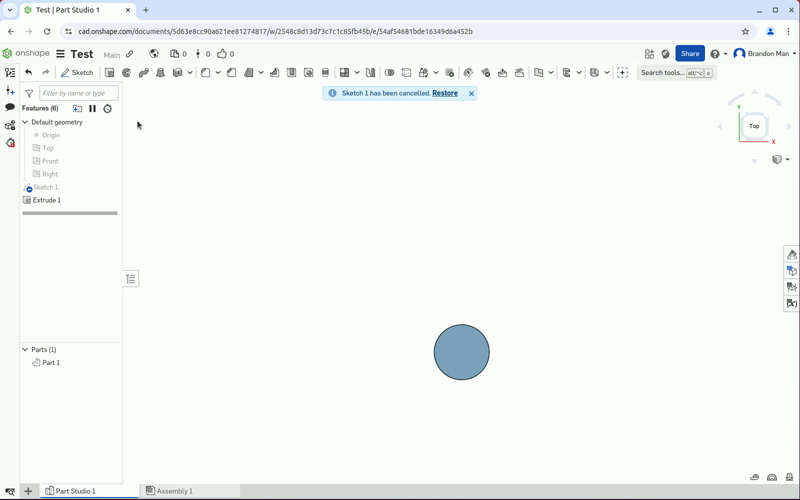
key(shift+h)
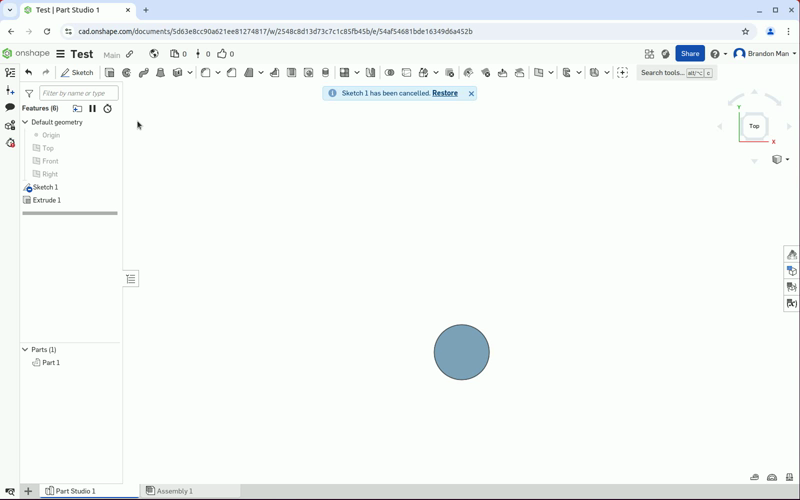
key(shift+h)
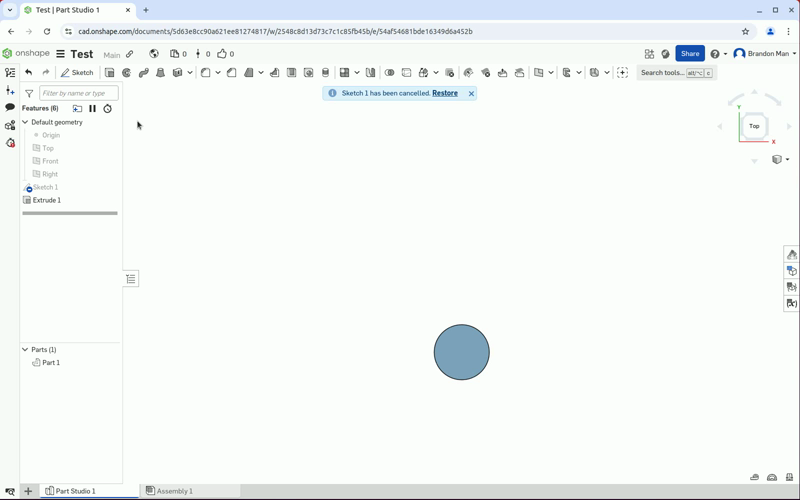
mouse_move(73, 189)
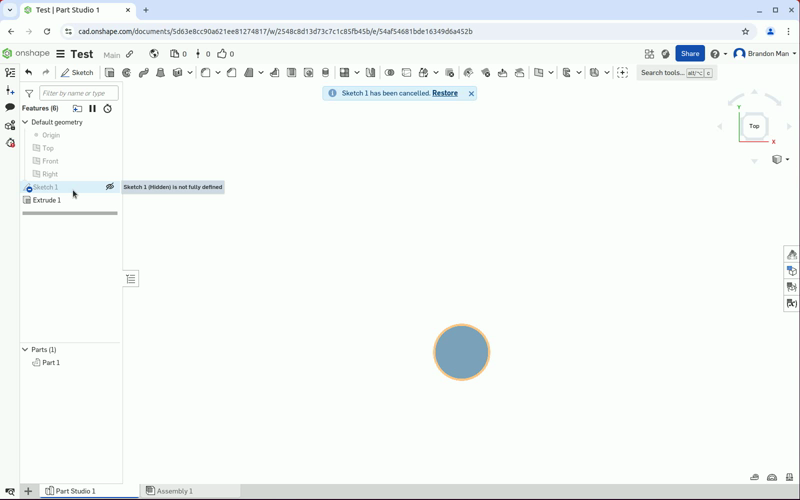
click(73, 189)
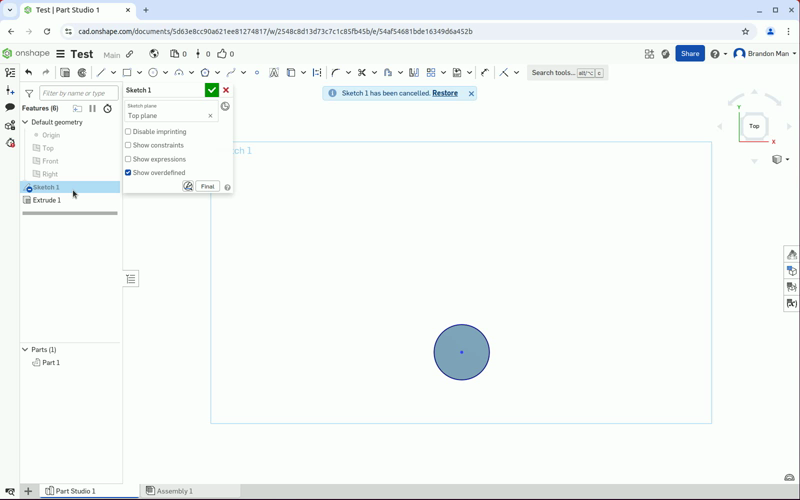
mouse_move(229, 92)
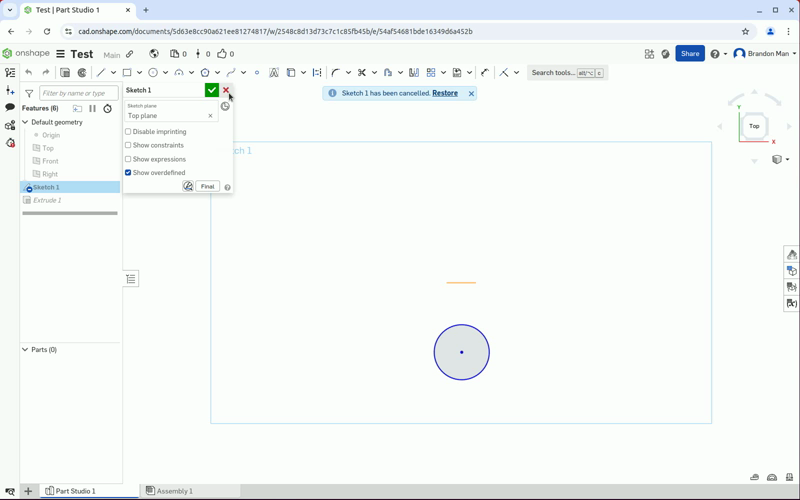
click(229, 92)
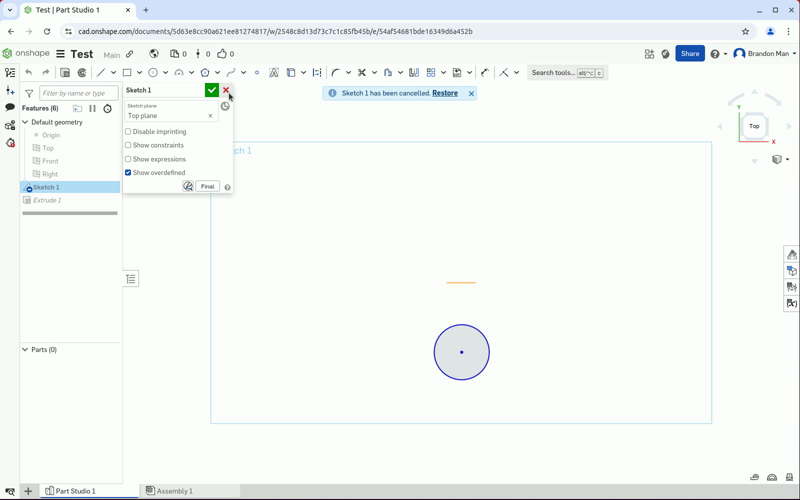
key(shift+s)
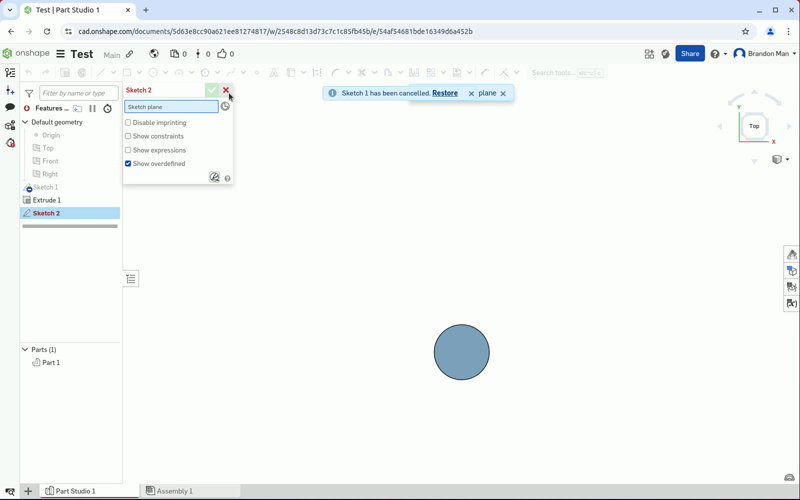
mouse_move(73, 150)
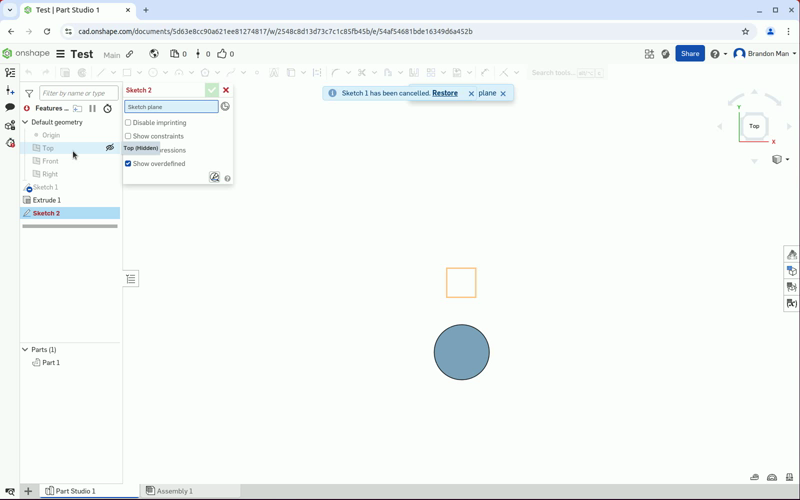
click(73, 150)
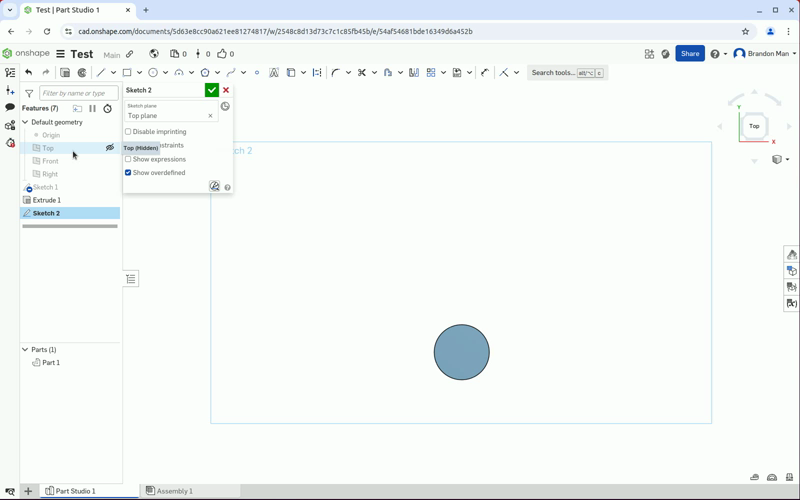
mouse_move(73, 352)
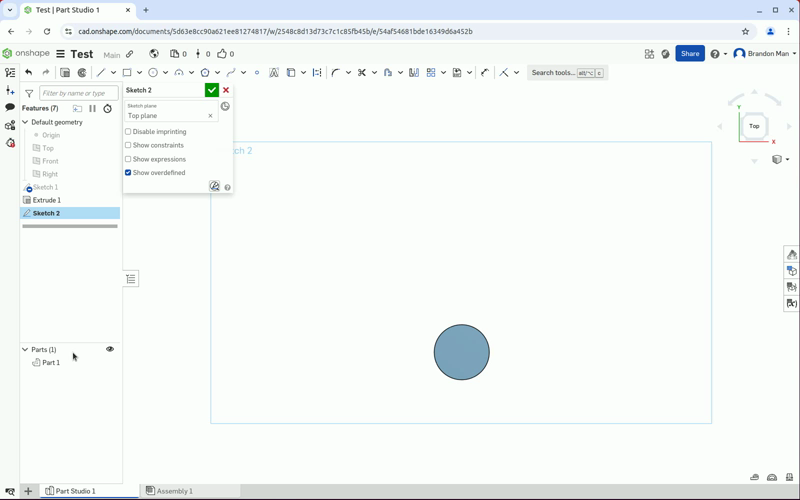
key(y)
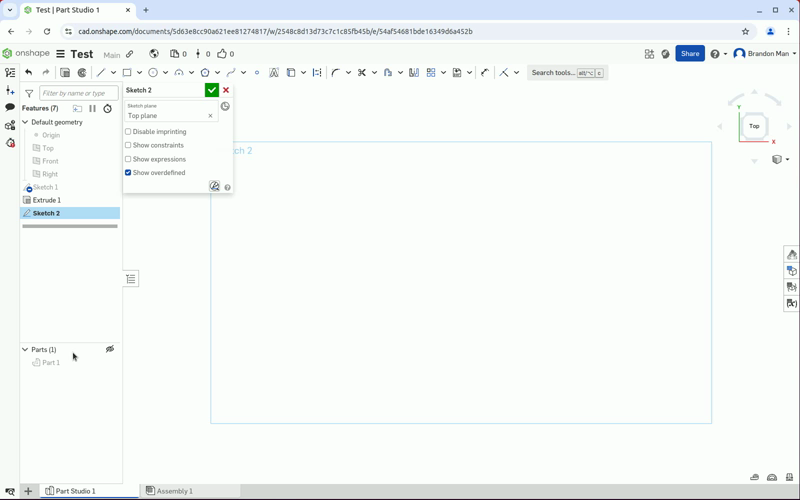
key(c)
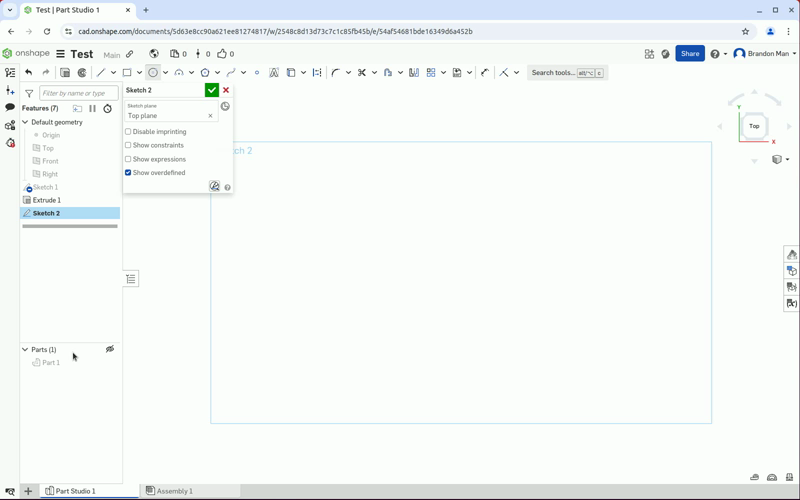
key_down(shift)
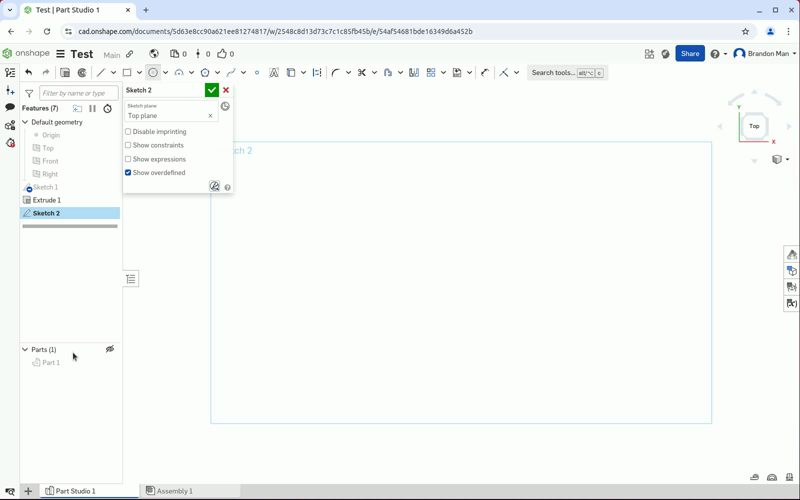
mouse_move(461, 352)
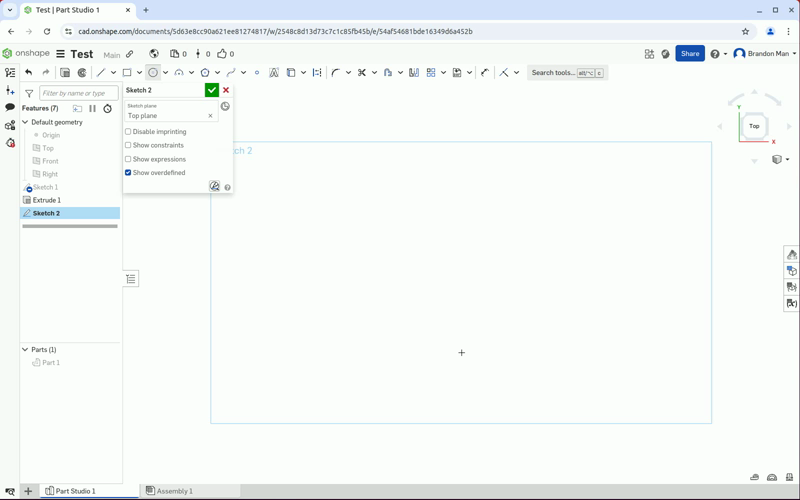
click(461, 352)
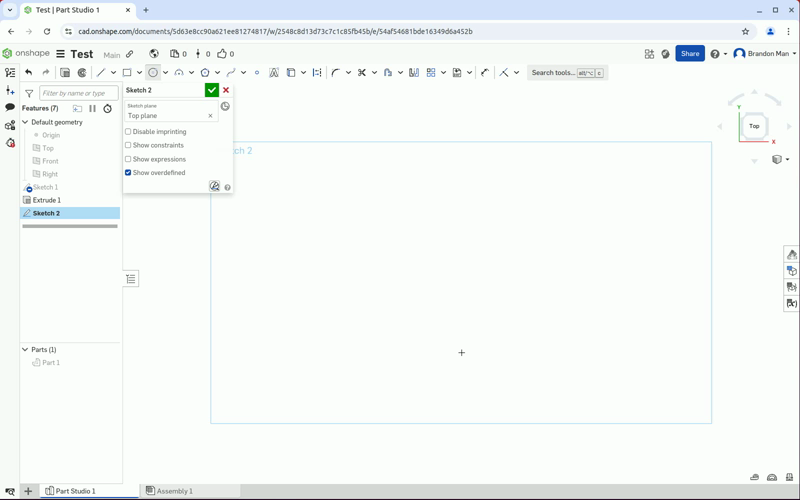
key_up(shift)
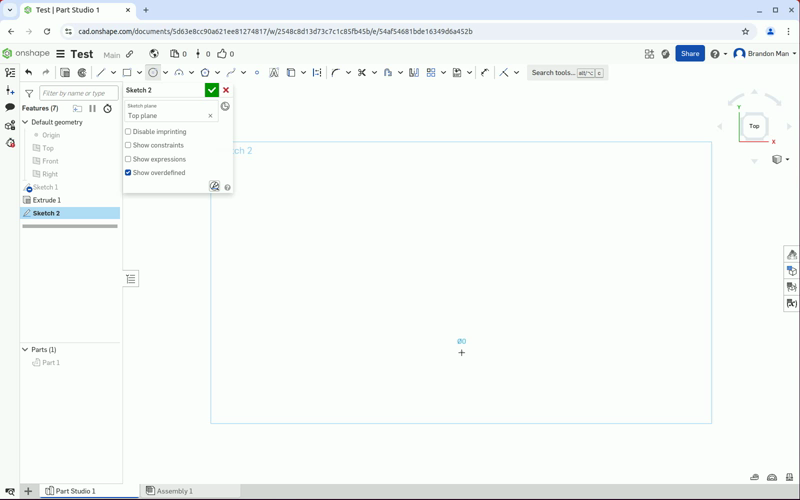
mouse_move(489, 352)
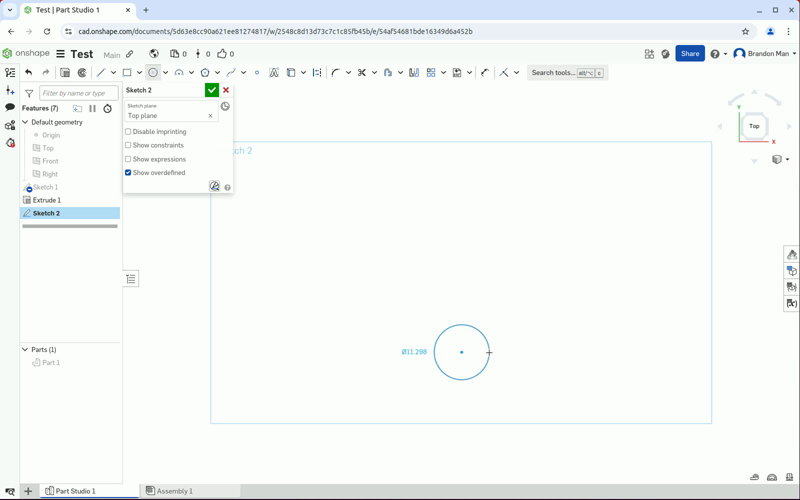
click(489, 352)
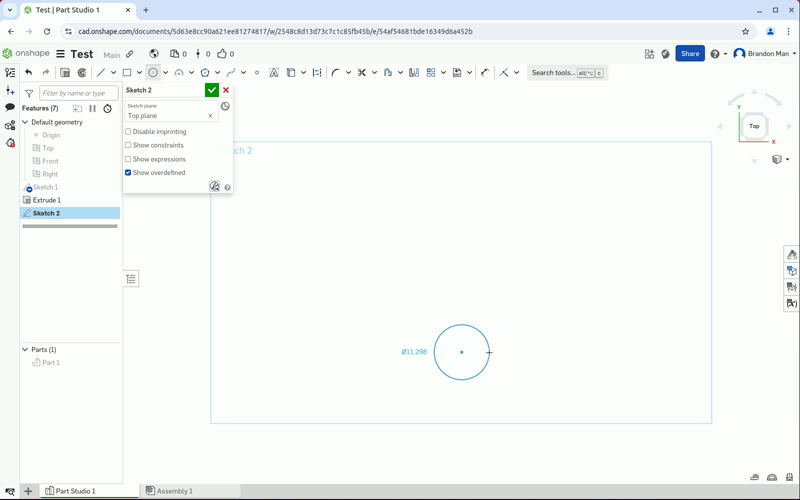
key(esc)
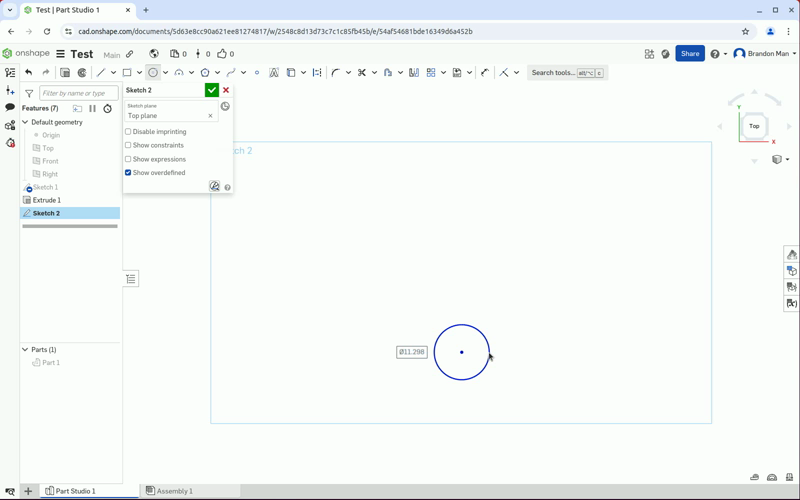
mouse_move(473, 337)
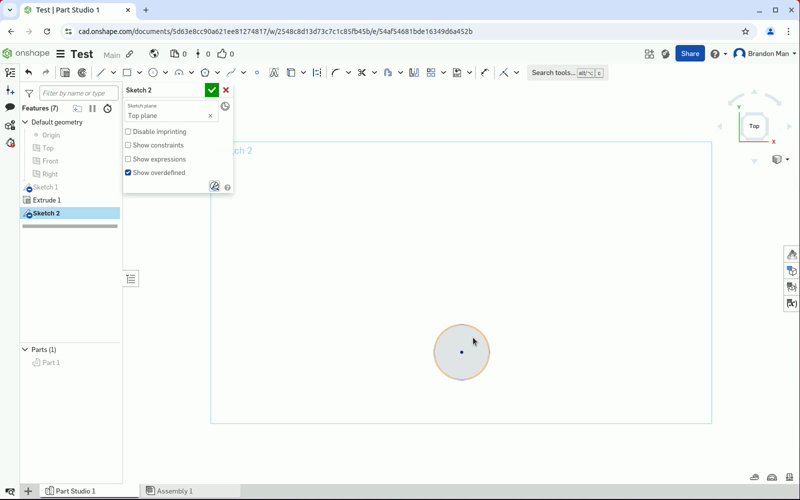
click(473, 337)
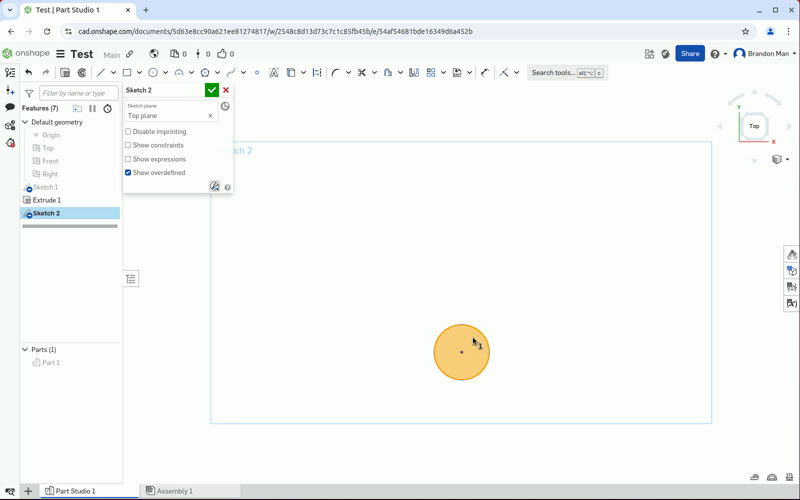
mouse_move(73, 352)
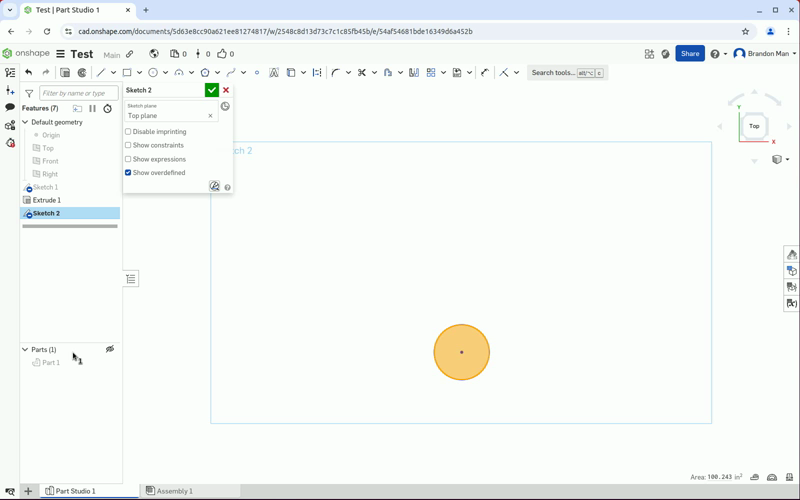
key(shift+y)
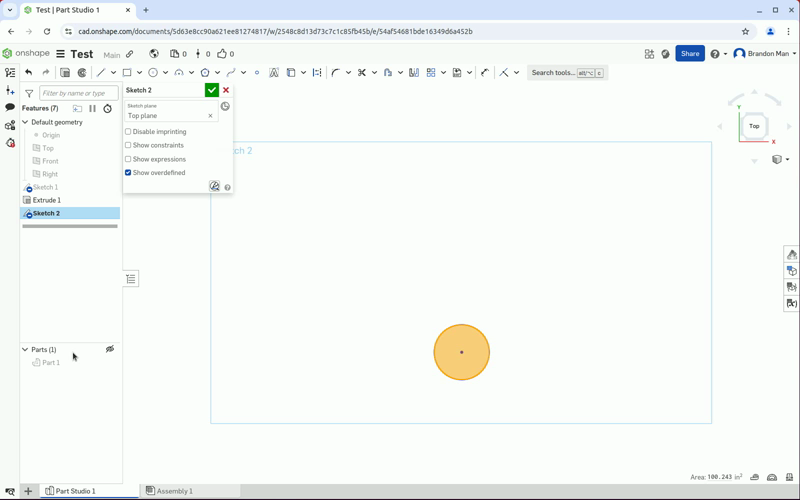
key(shift+e)
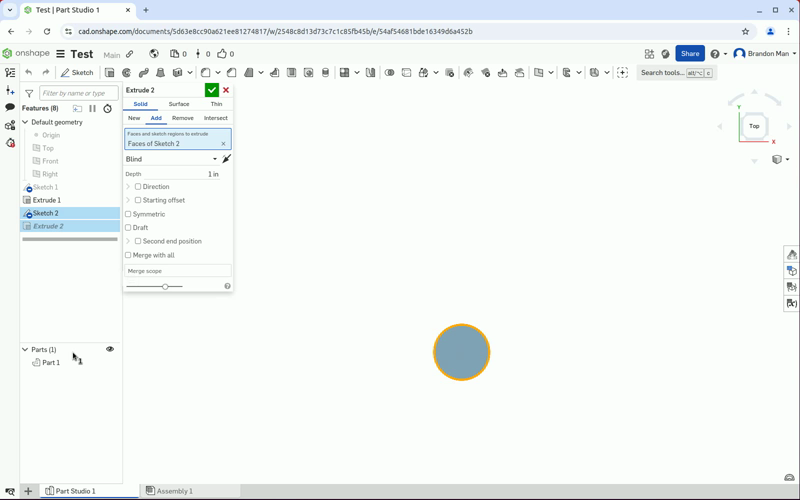
mouse_move(143, 106)
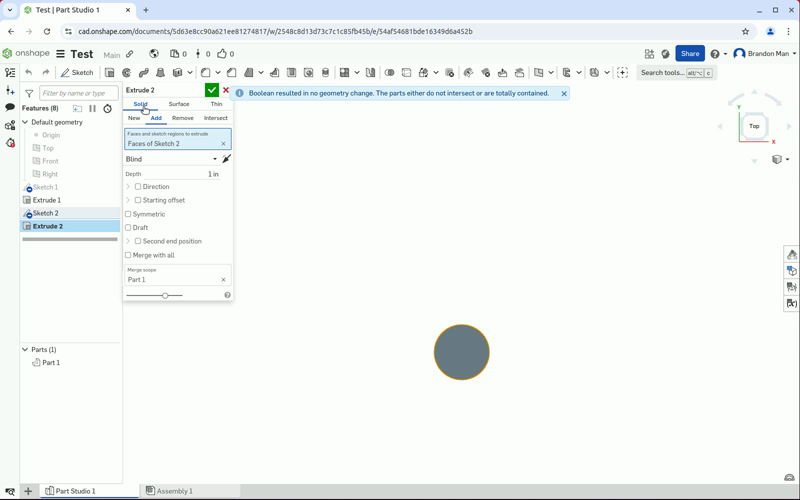
click(143, 106)
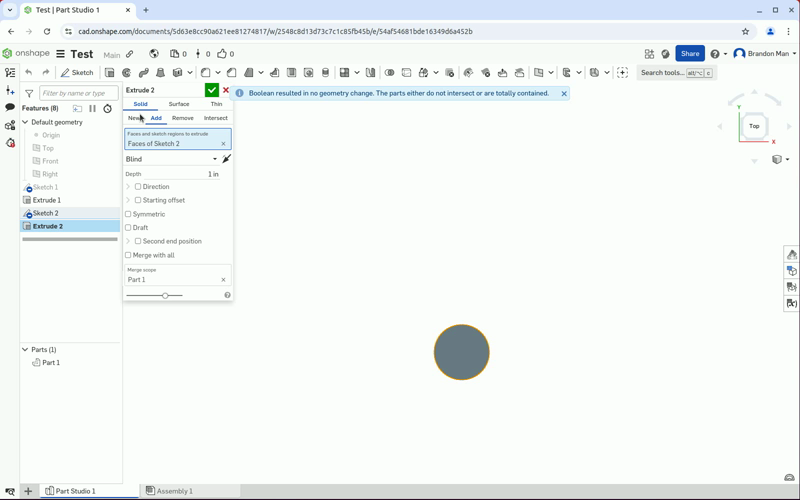
mouse_move(137, 120)
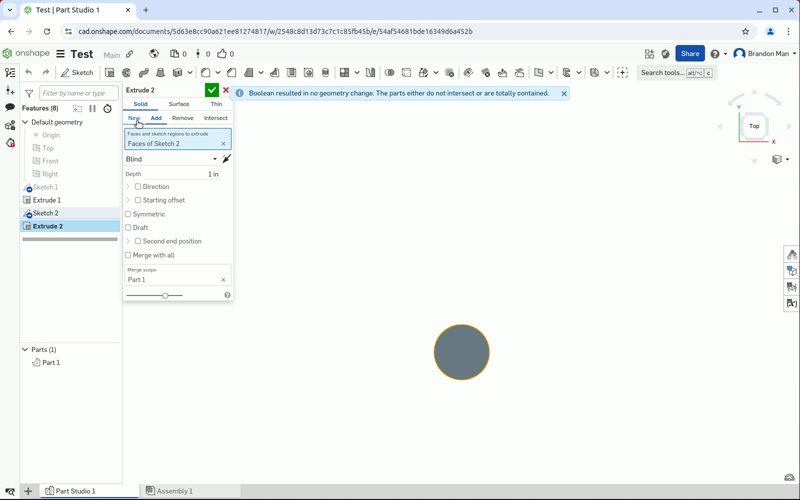
click(137, 120)
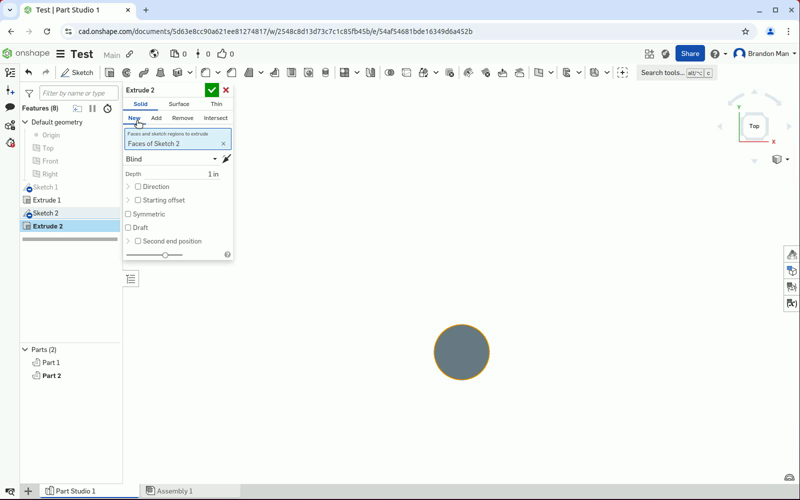
key(tab, 4)
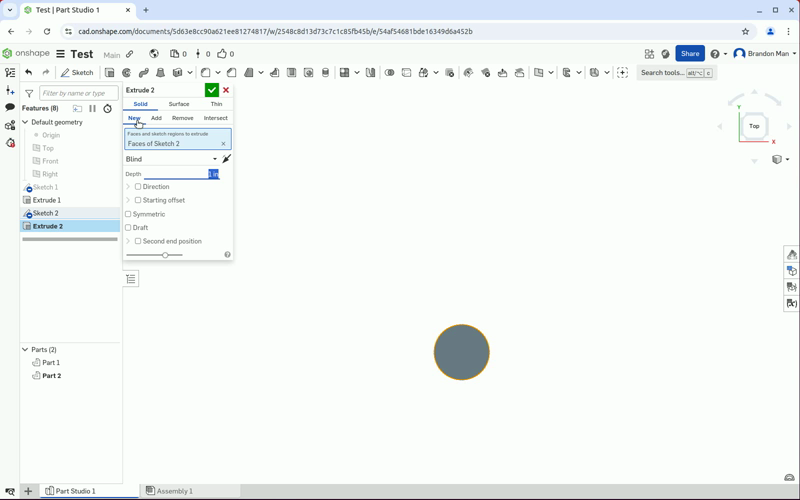
text(6.981)
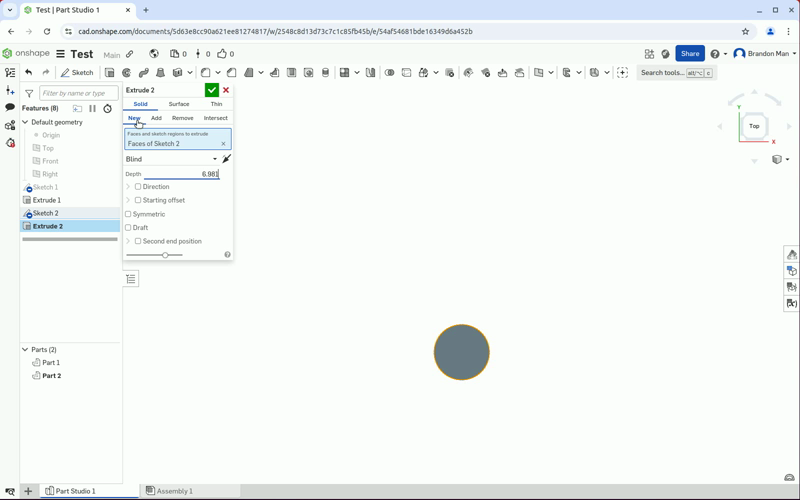
key(enter)
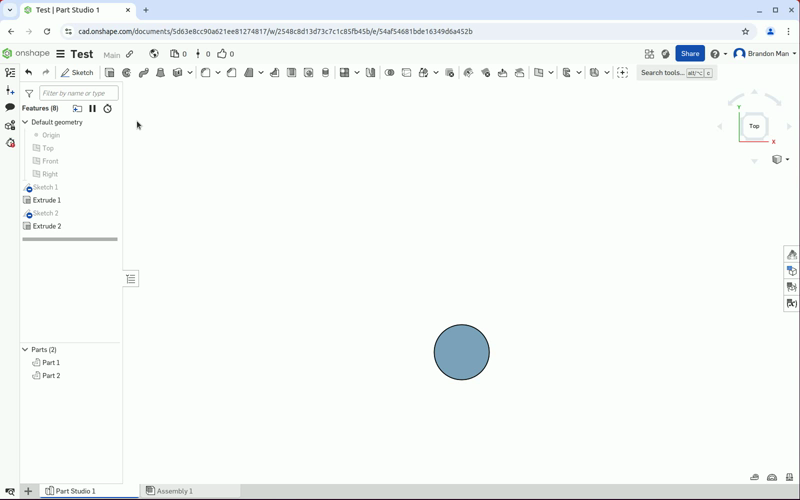
key(shift+h)
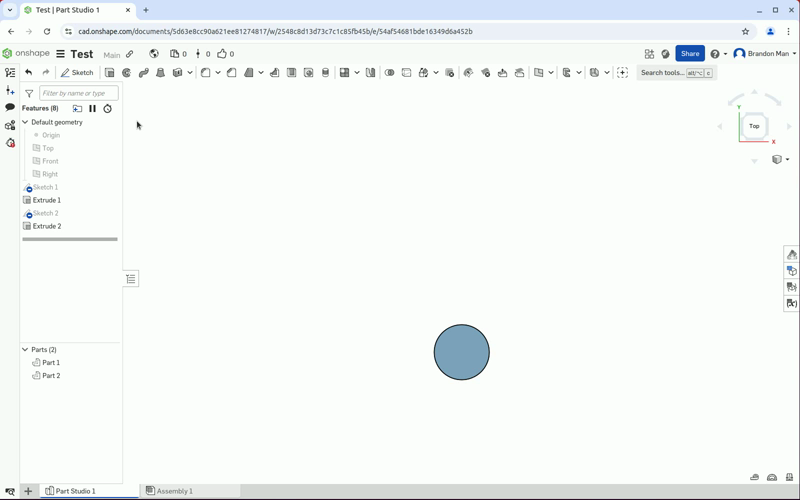
key(shift+h)
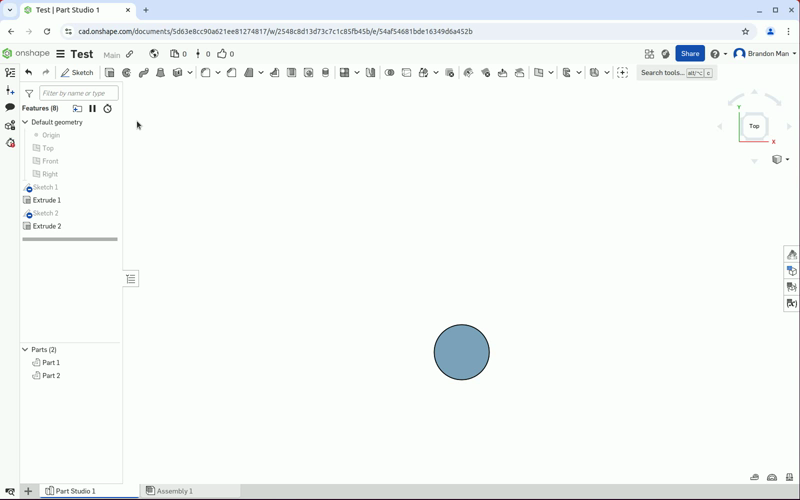
mouse_move(73, 189)
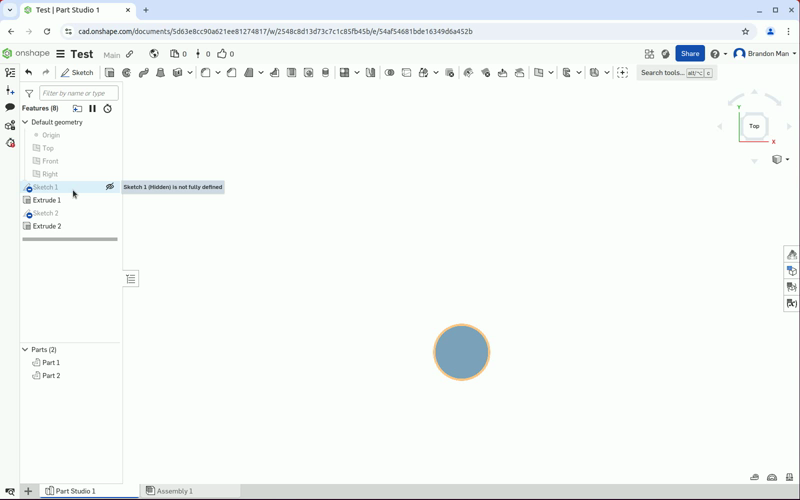
click(73, 189)
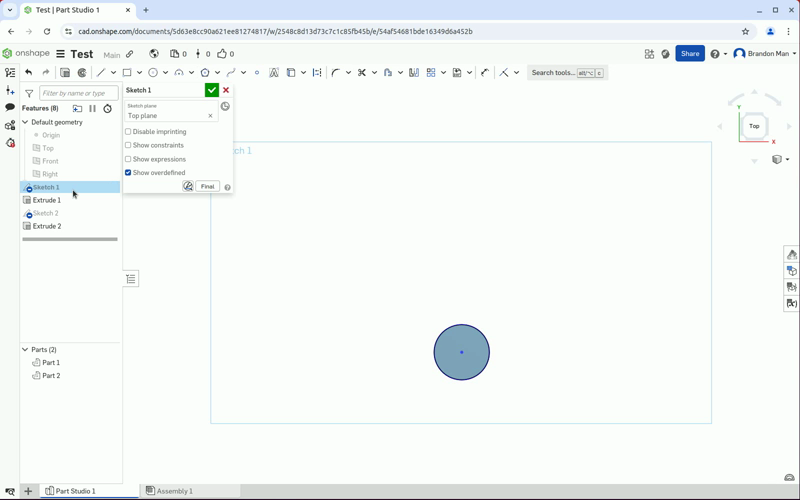
mouse_move(229, 92)
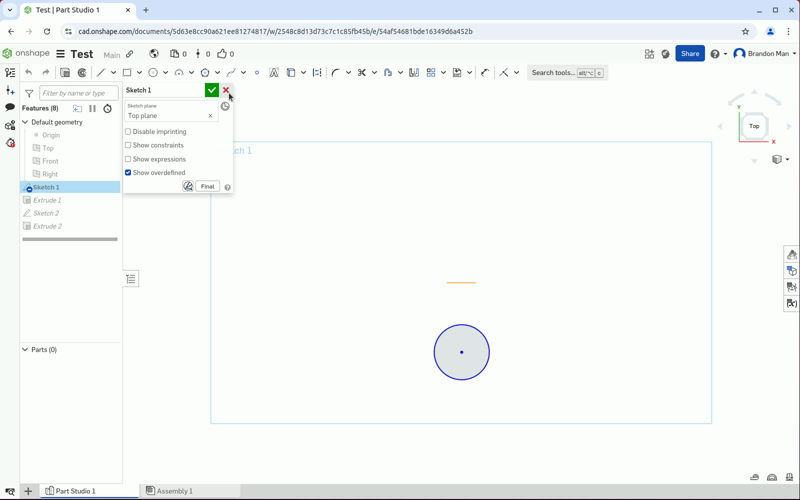
click(229, 92)
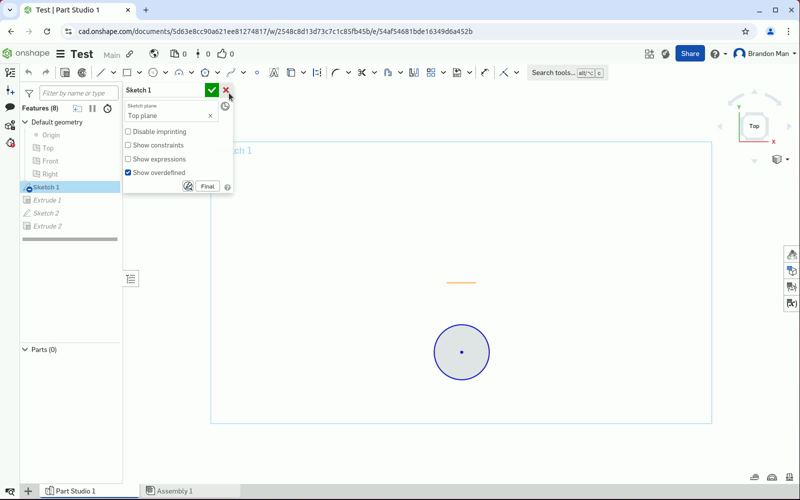
key(shift+s)
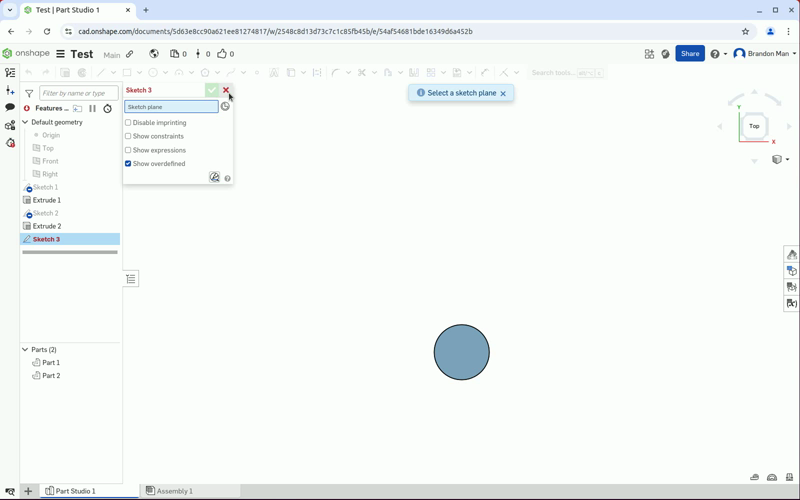
mouse_move(73, 150)
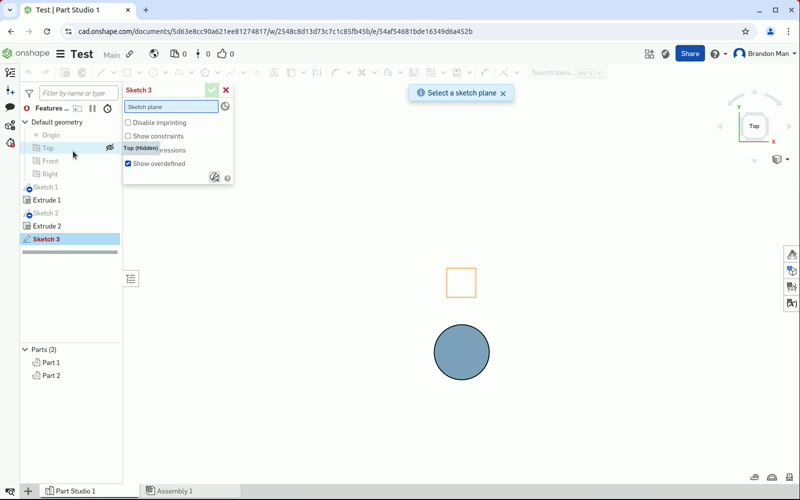
click(73, 150)
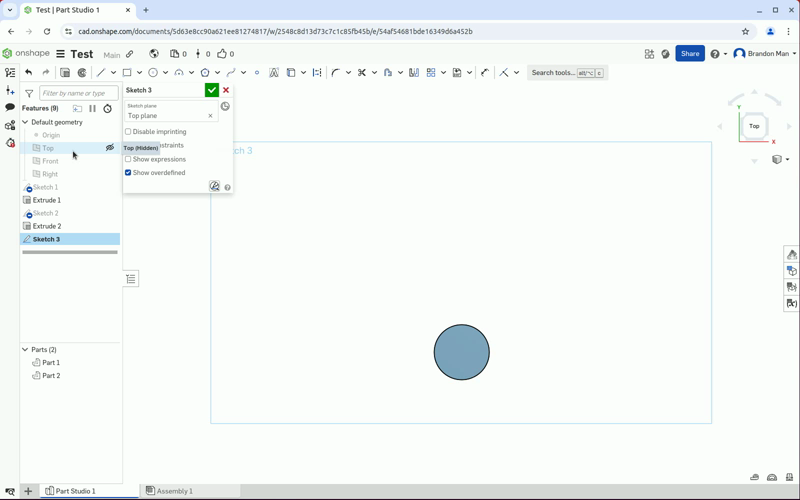
mouse_move(73, 352)
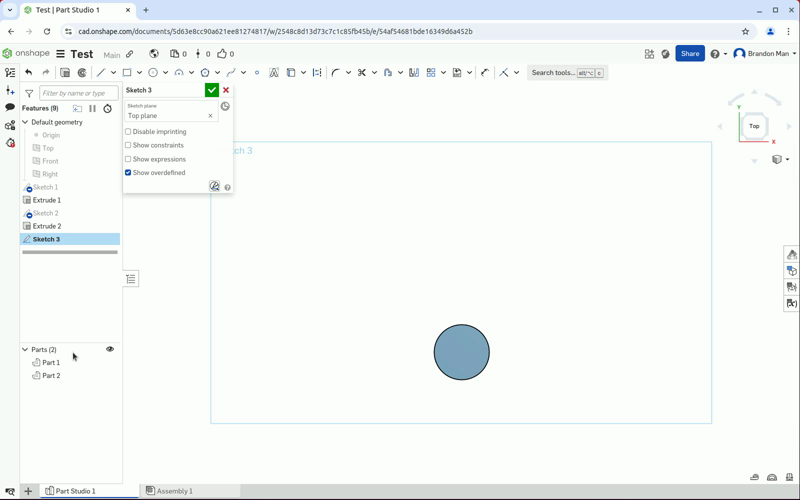
key(y)
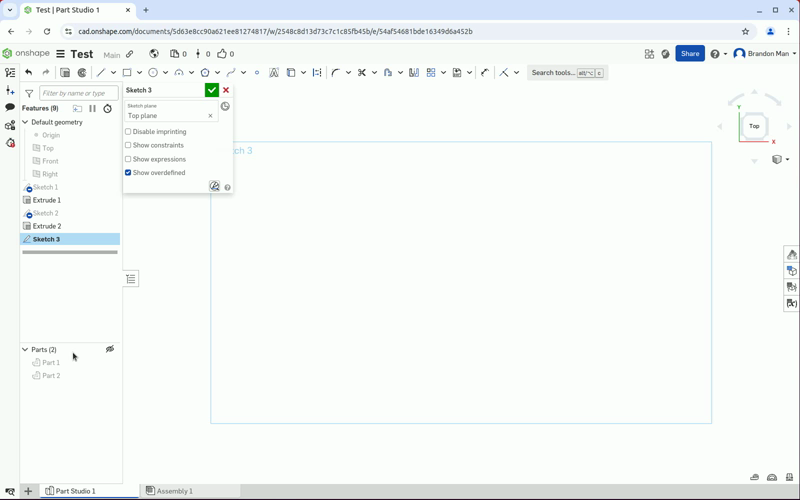
key(c)
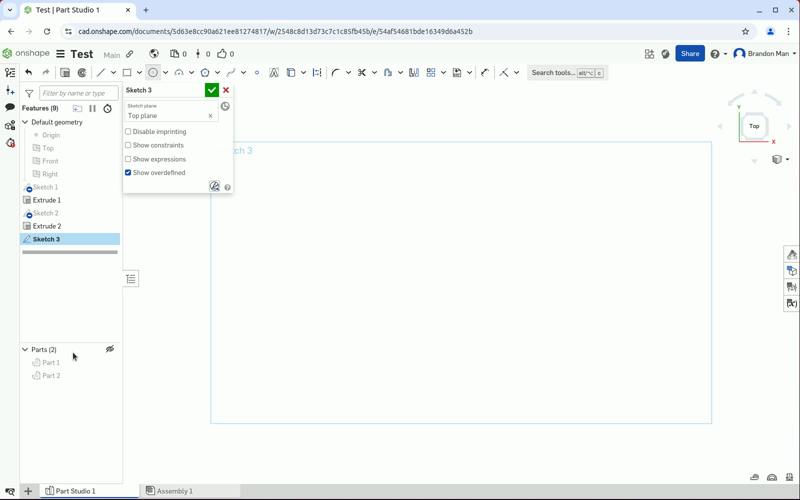
key_down(shift)
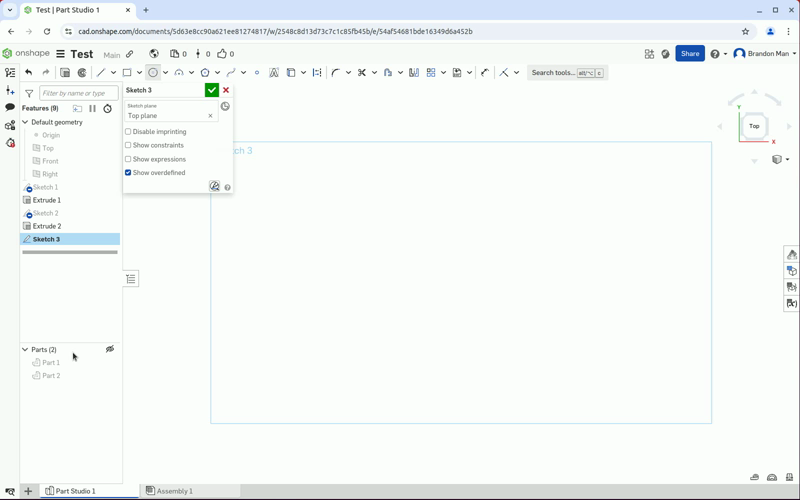
mouse_move(564, 352)
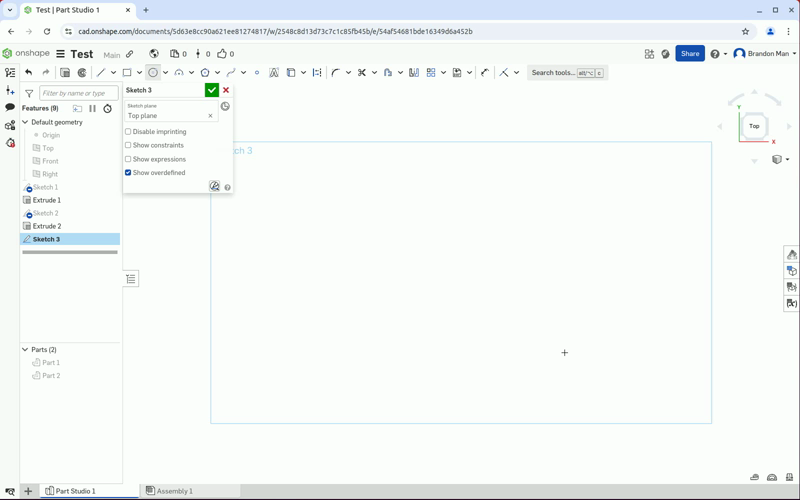
click(564, 352)
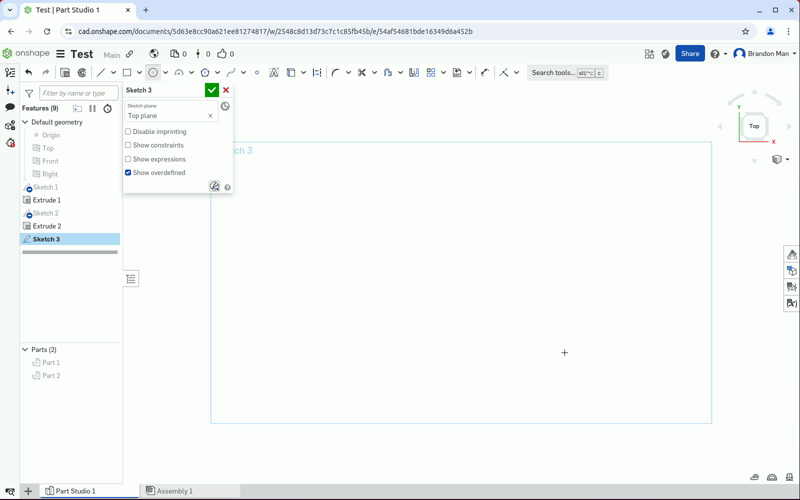
key_up(shift)
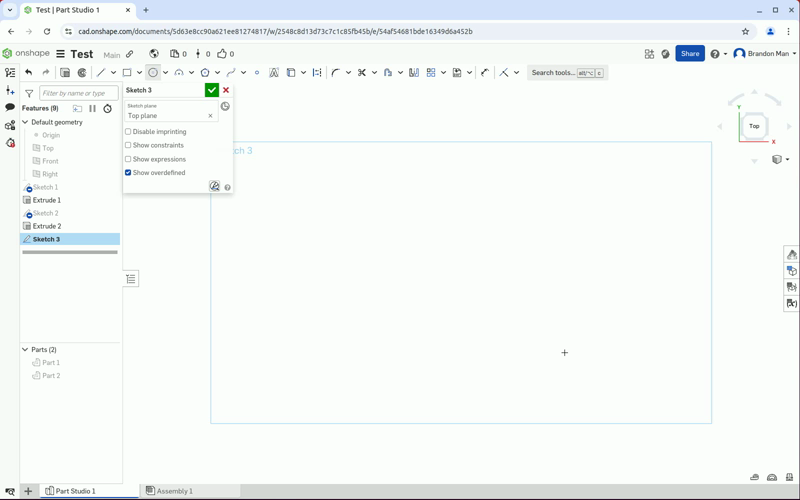
mouse_move(574, 352)
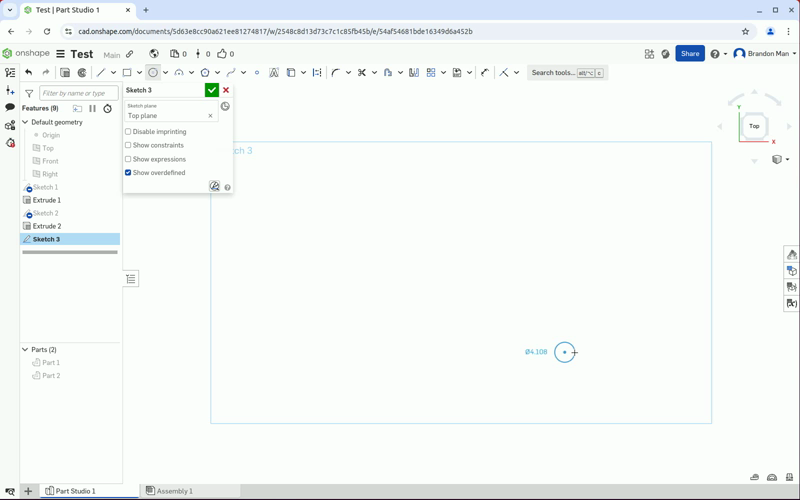
click(574, 352)
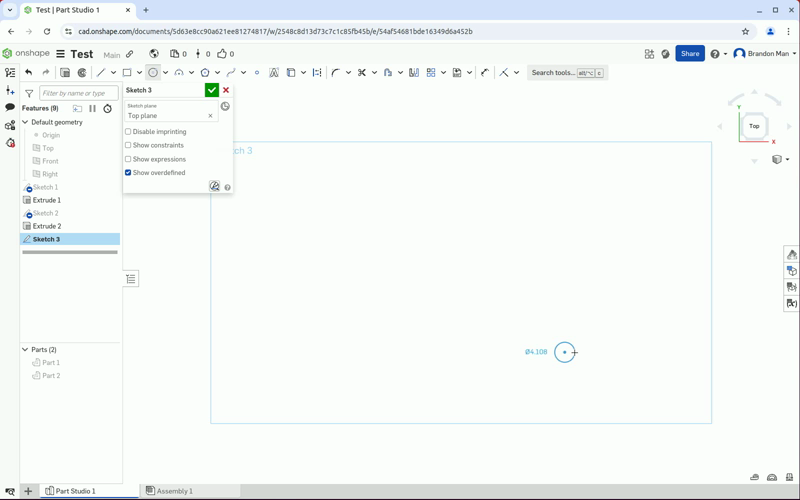
key(esc)
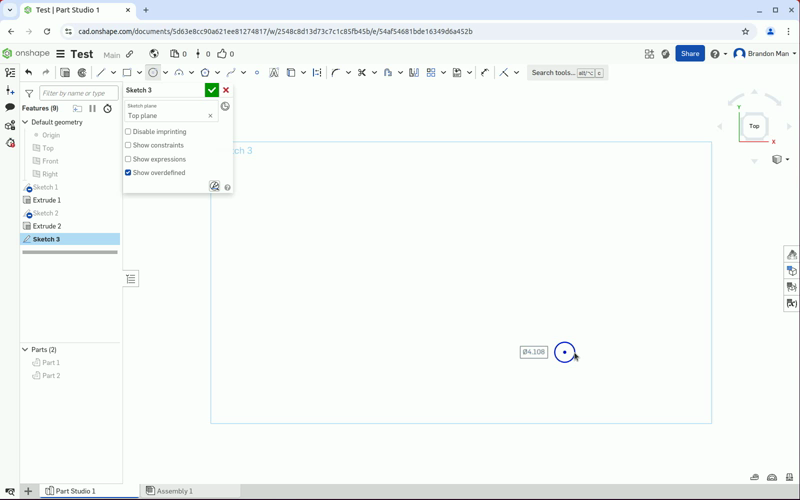
mouse_move(568, 345)
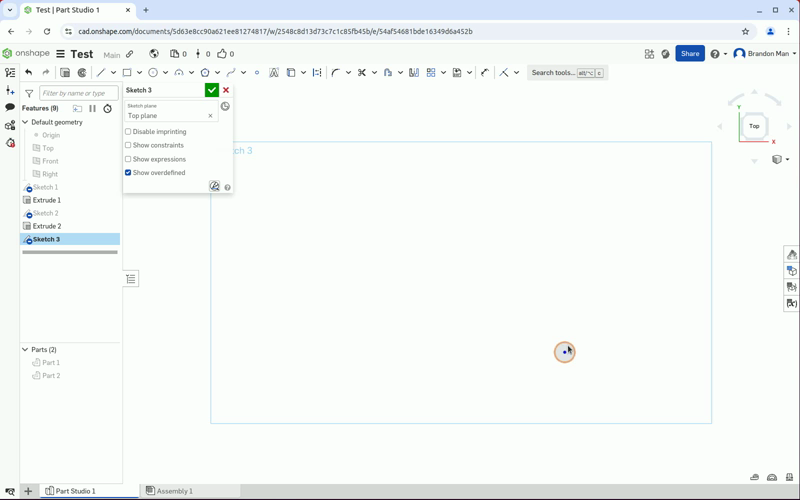
scroll(6)
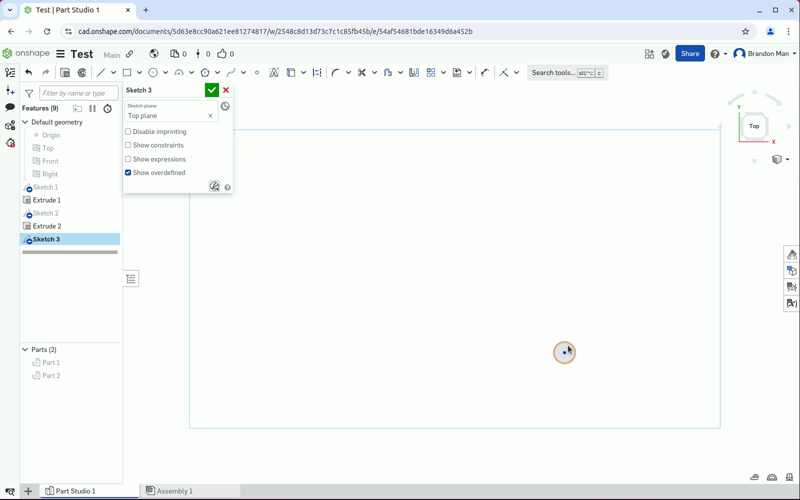
scroll(6)
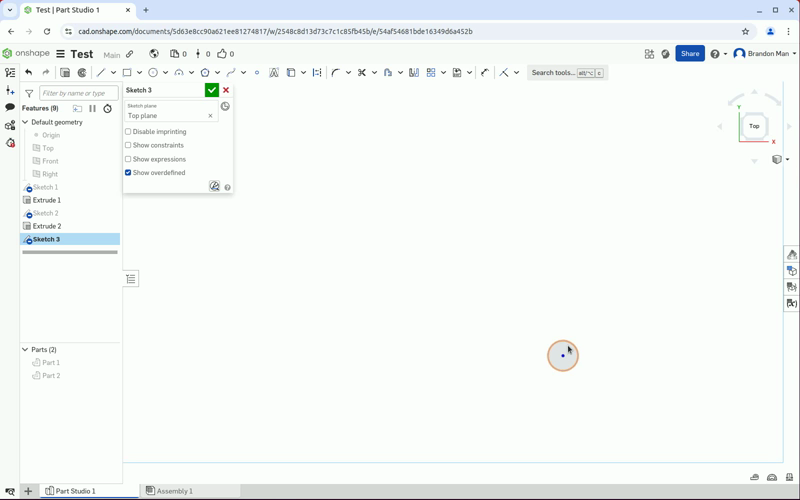
scroll(6)
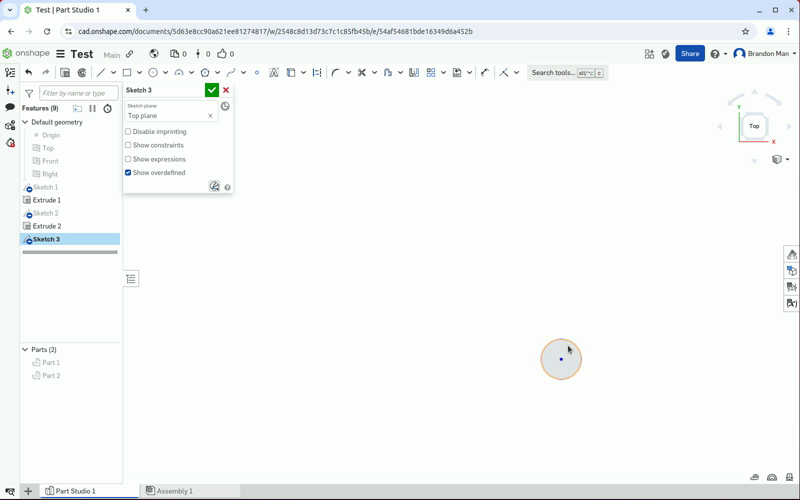
scroll(6)
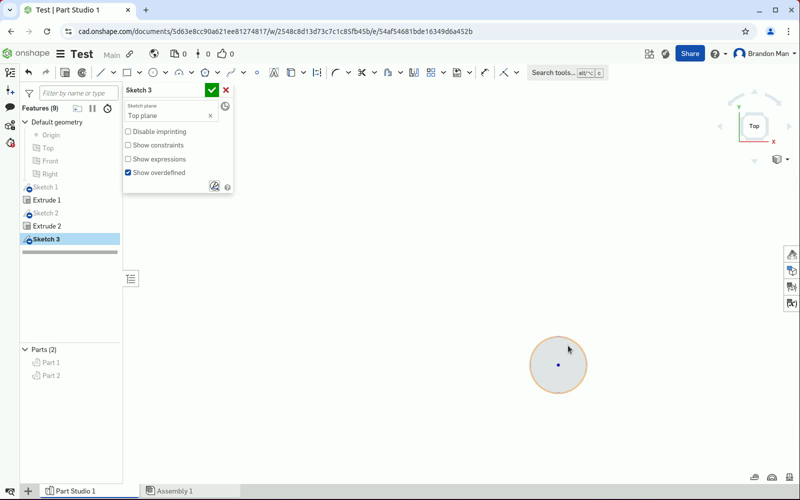
scroll(6)
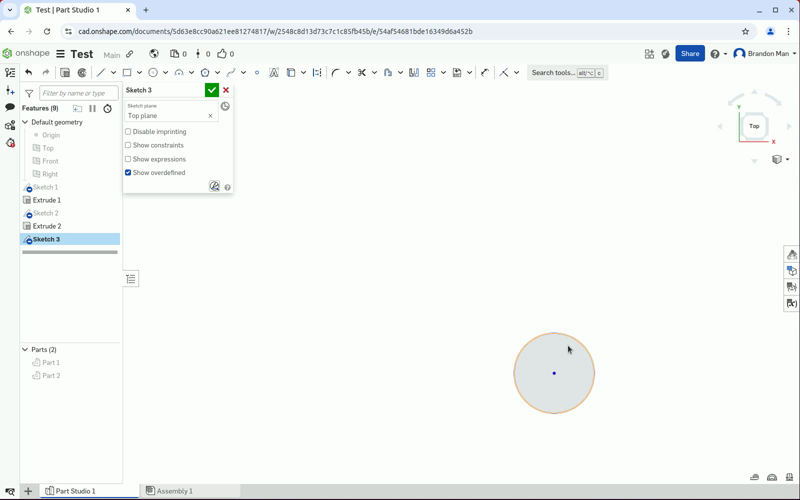
scroll(6)
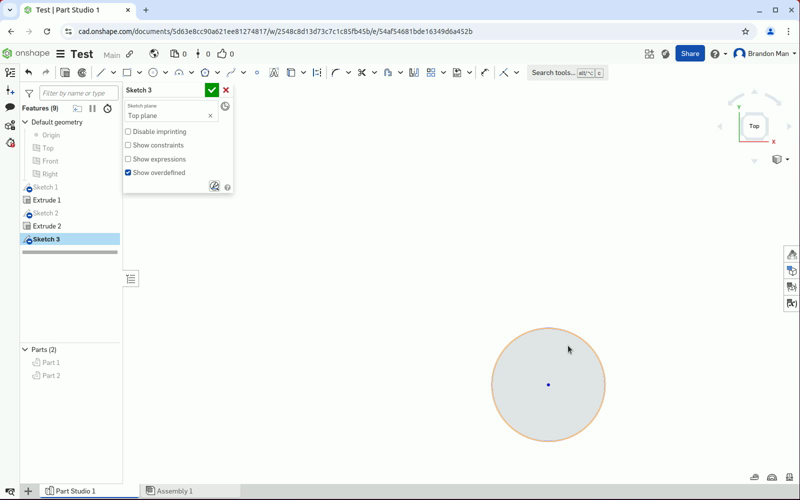
scroll(6)
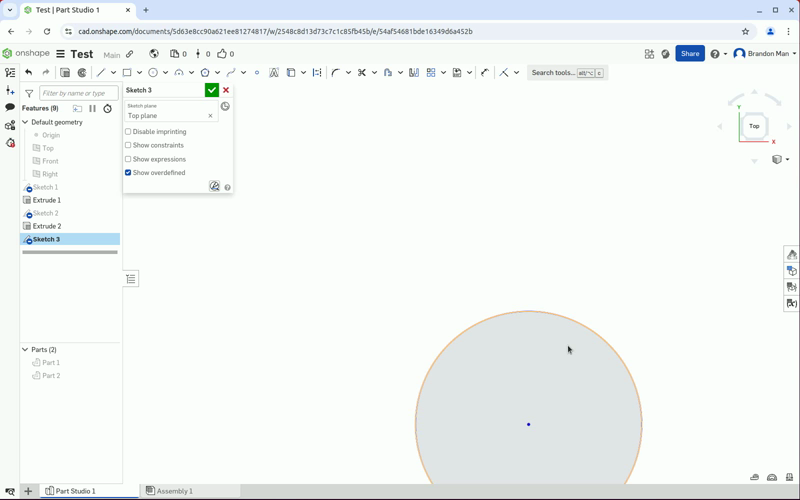
click(568, 345)
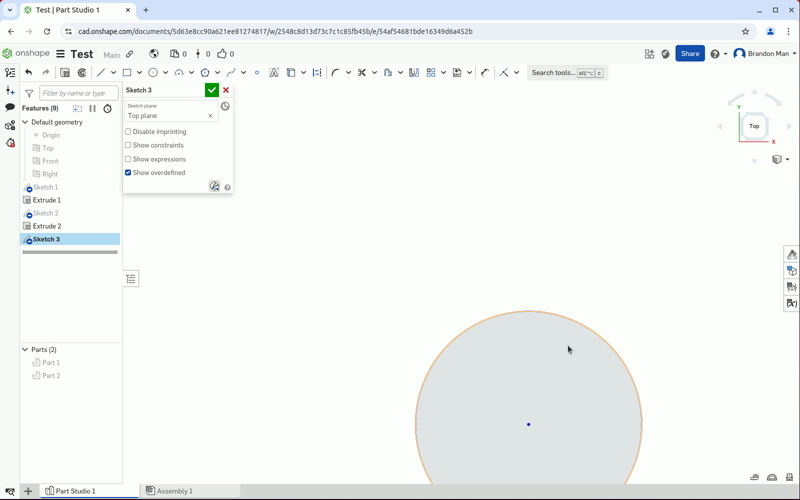
scroll(-6)
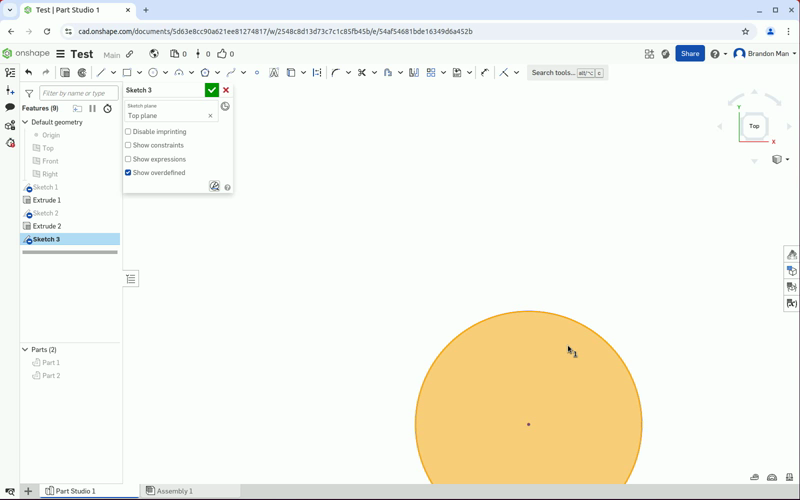
scroll(-6)
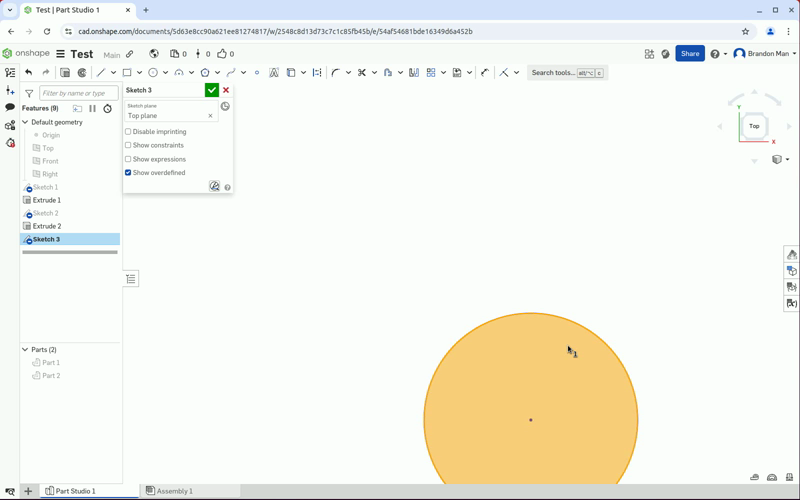
scroll(-6)
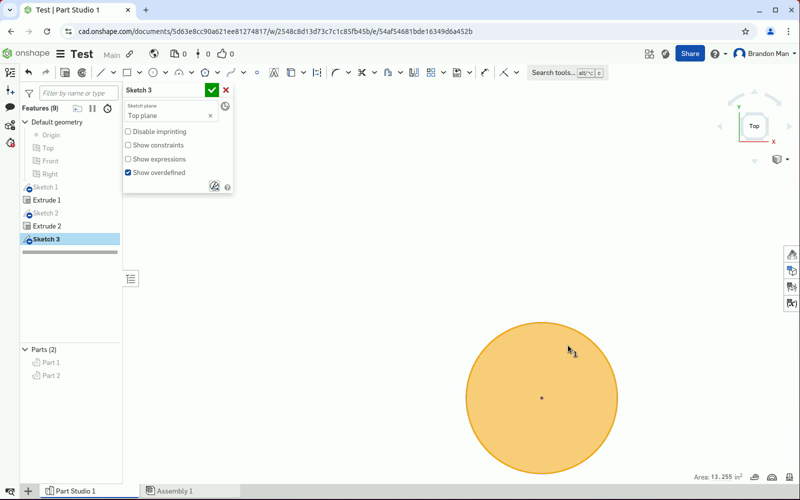
scroll(-6)
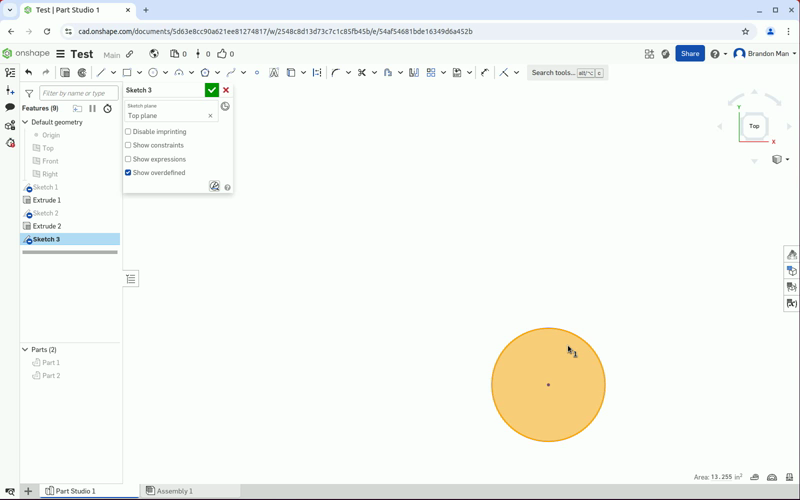
scroll(-6)
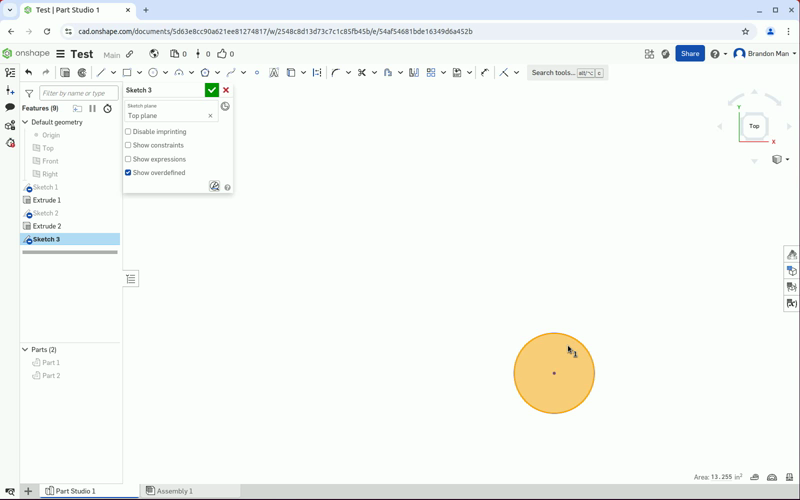
scroll(-6)
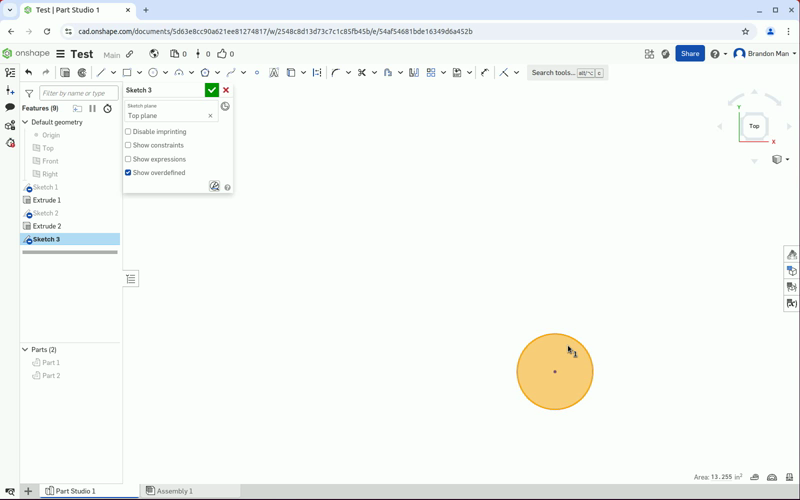
scroll(-6)
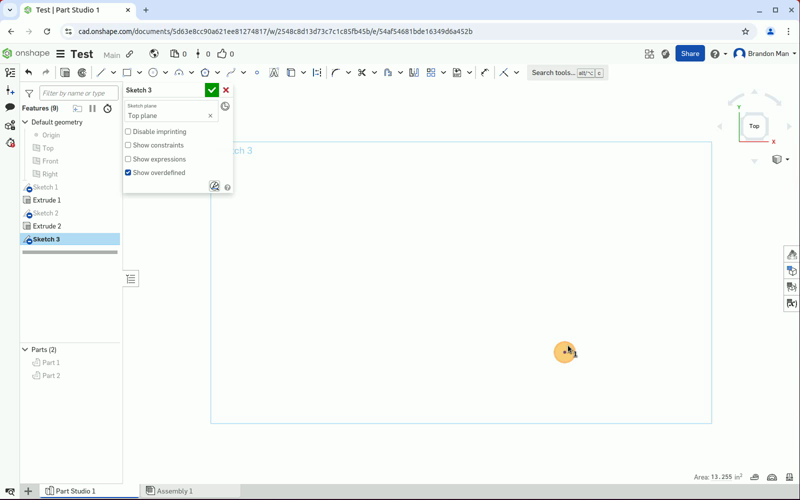
mouse_move(73, 352)
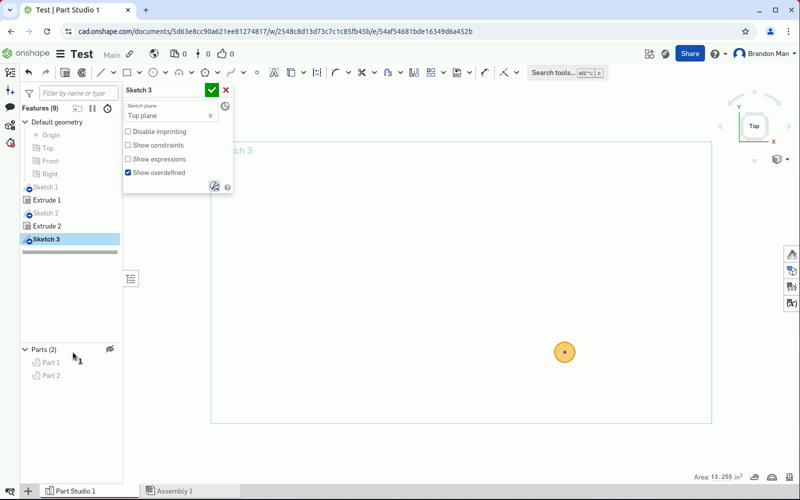
key(shift+y)
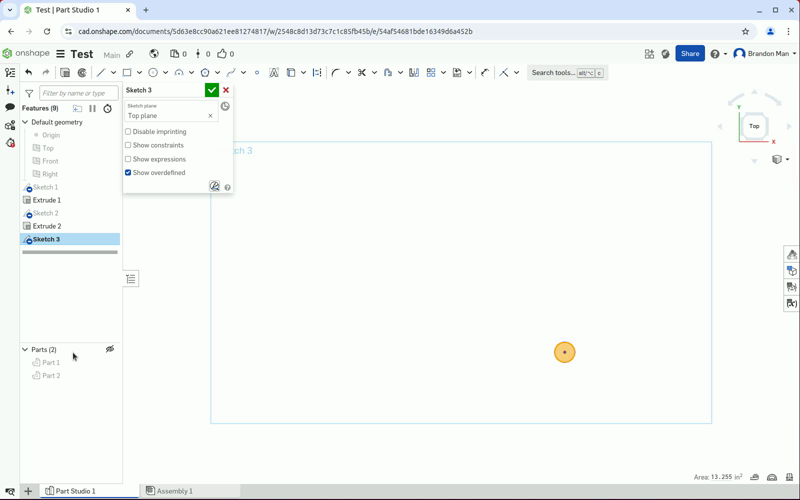
key(shift+e)
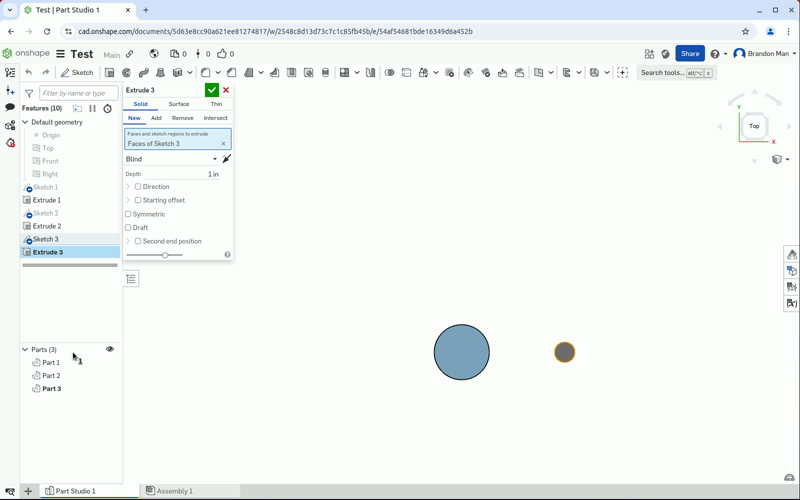
mouse_move(143, 106)
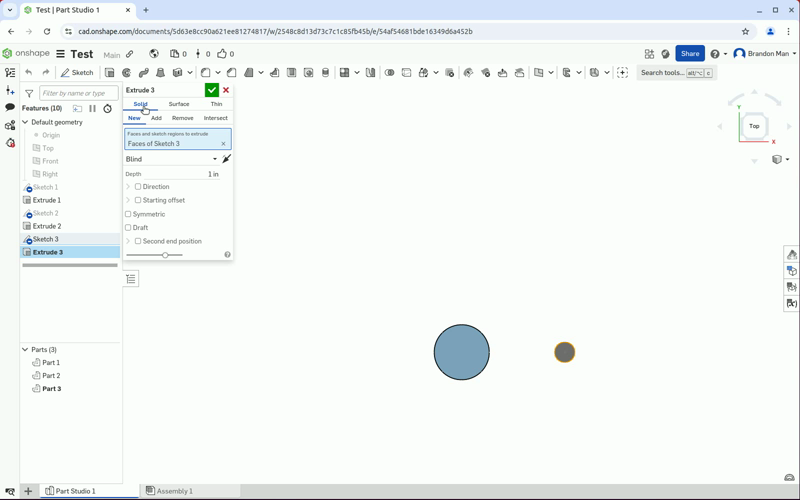
click(143, 106)
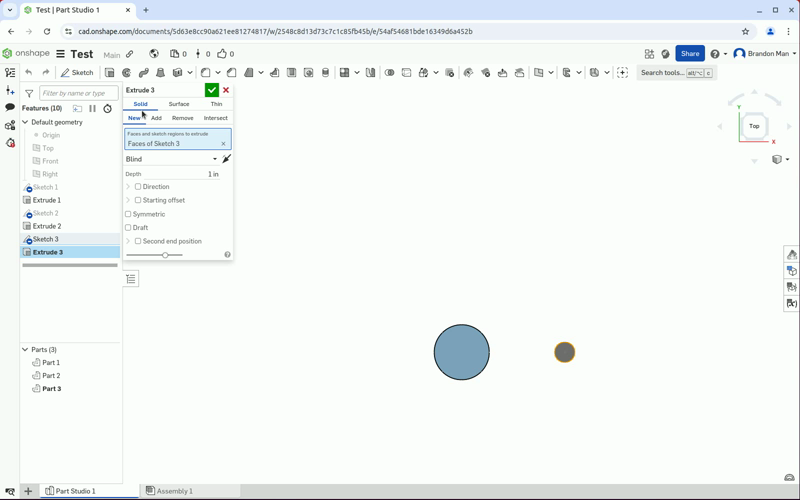
mouse_move(137, 120)
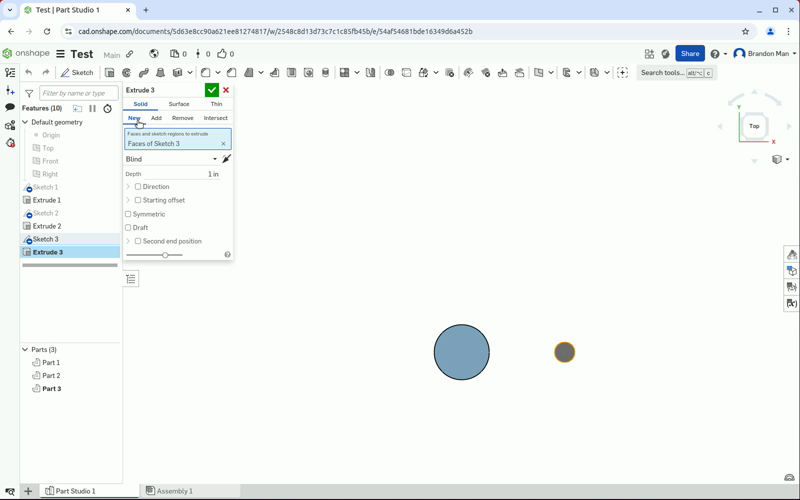
click(137, 120)
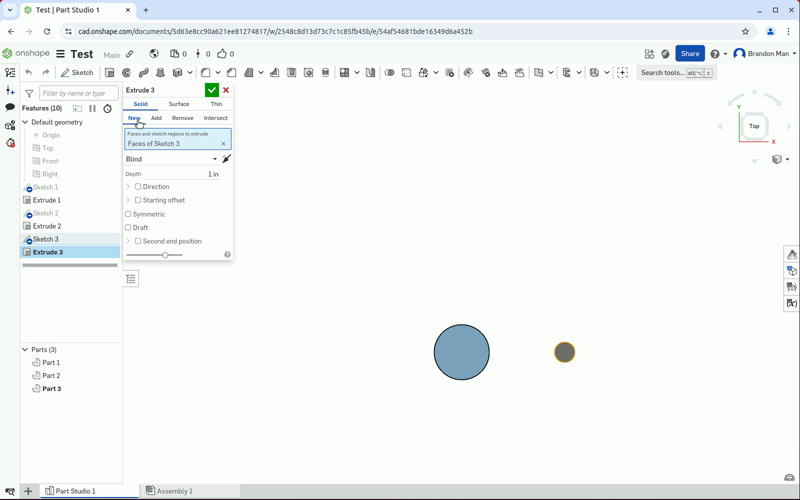
key(tab, 4)
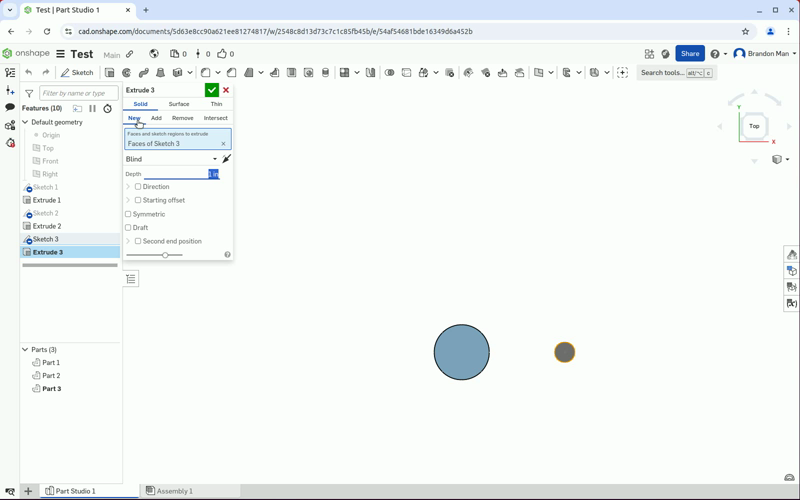
text(6.981)
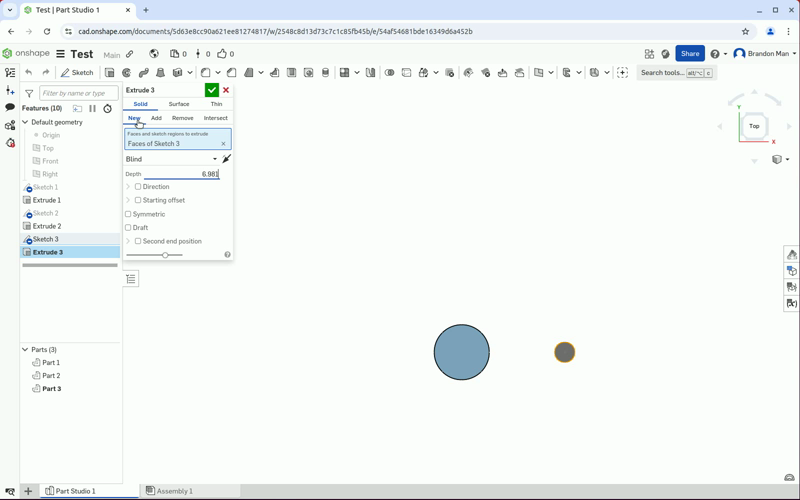
key(enter)
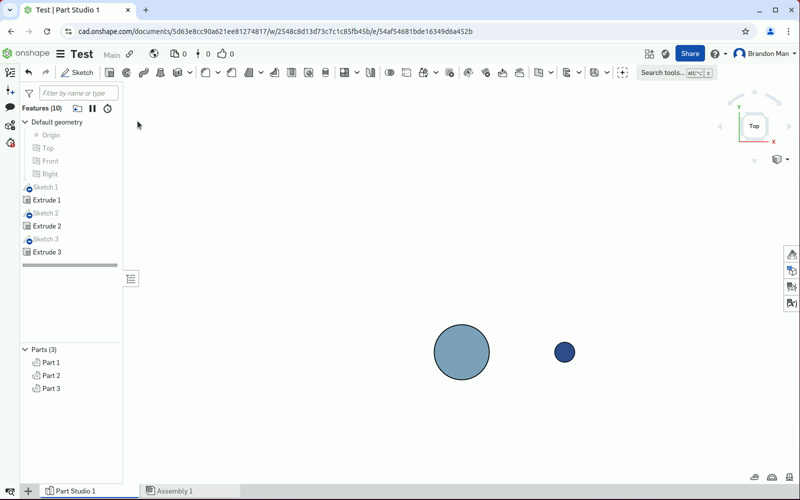
key(shift+h)
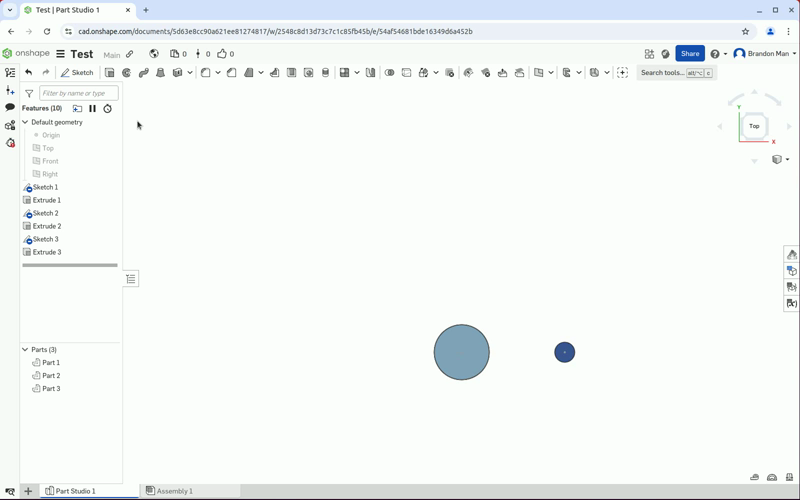
key(shift+h)
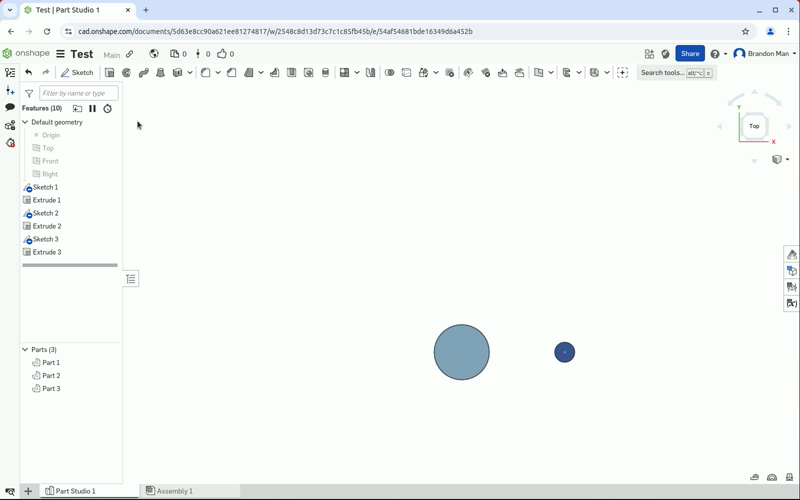
key(shift+7)
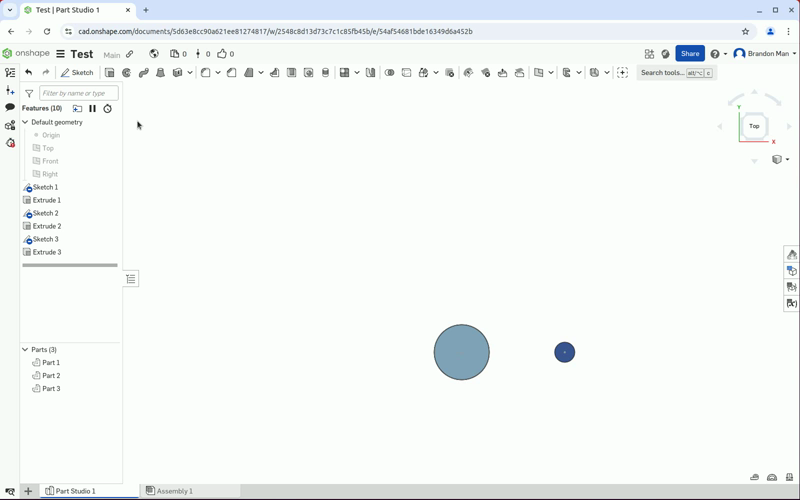
key(up, 3)
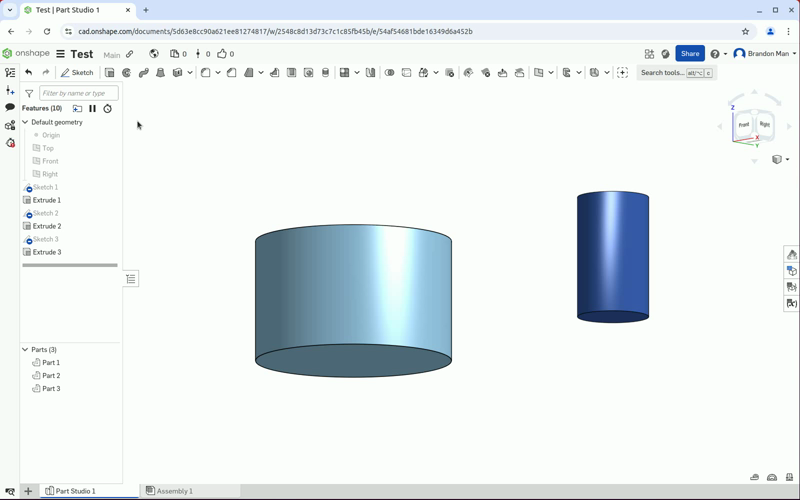
key(left, 3)
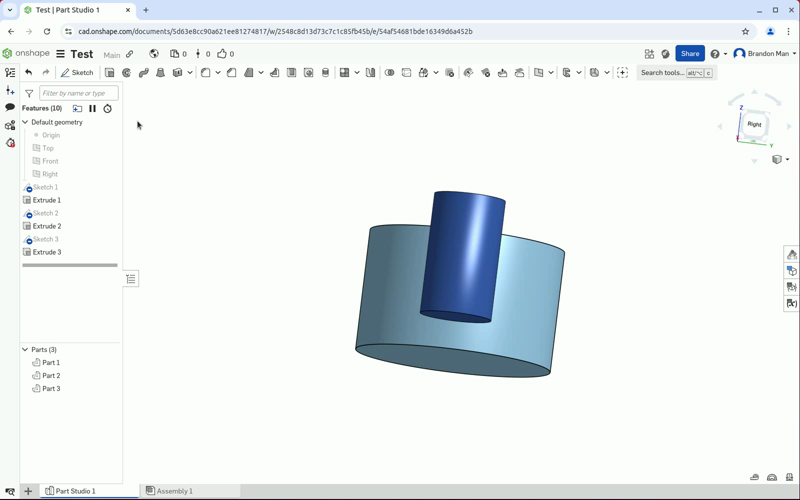
key(right, 3)
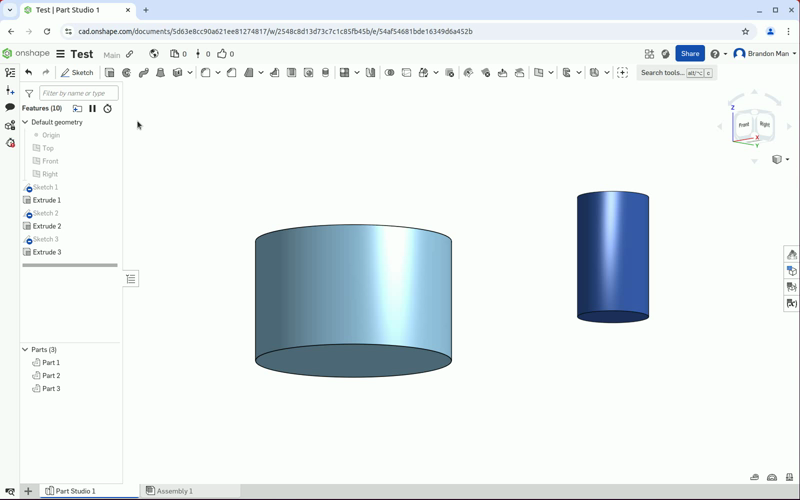
key(down, 3)
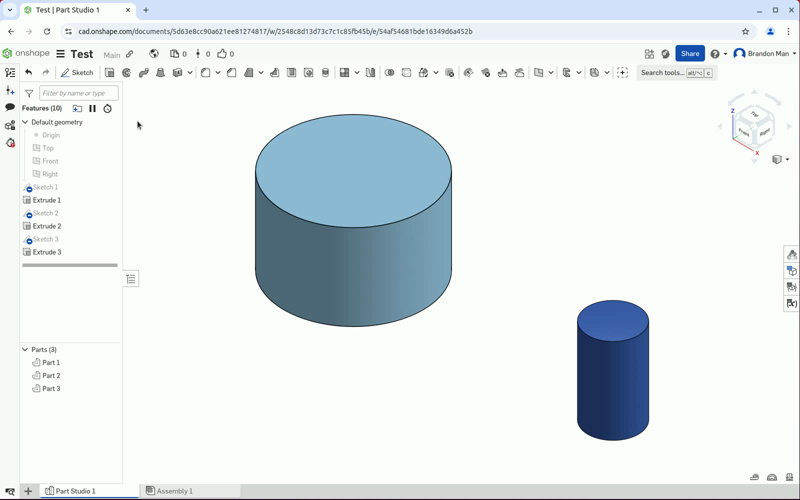
mouse_move(73, 189)
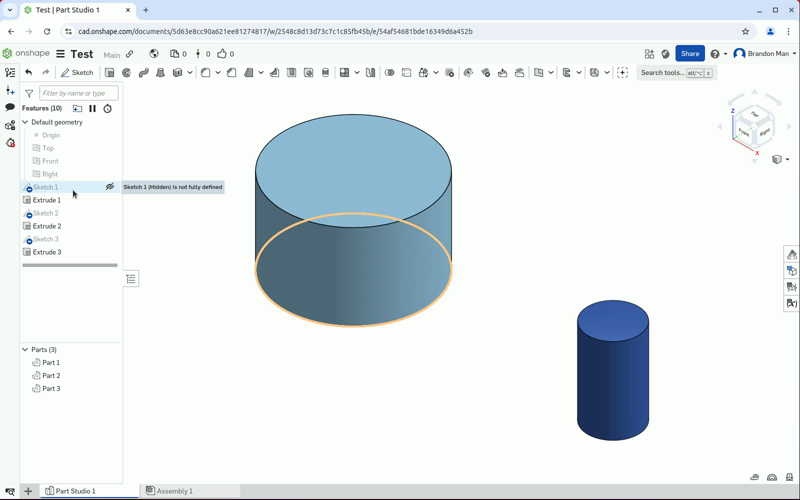
click(73, 189)